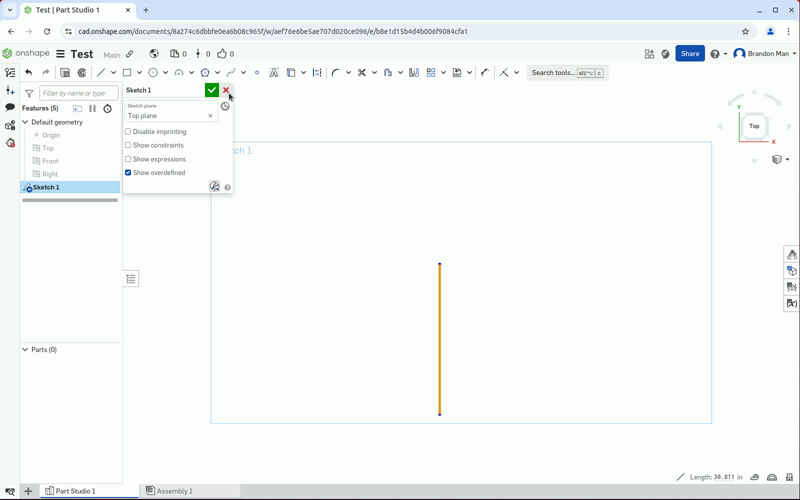
key(shift+h)
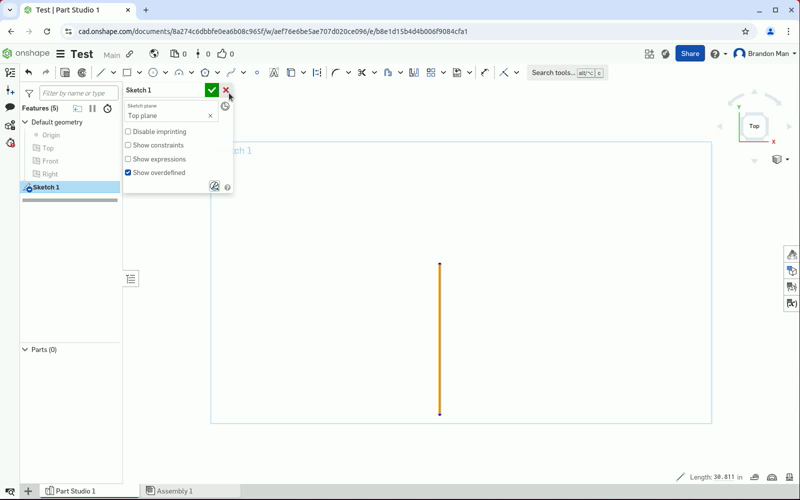
key(shift+s)
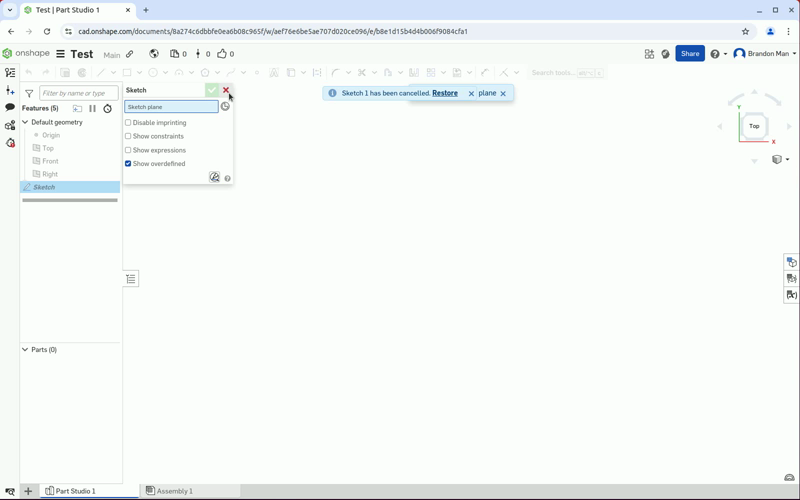
mouse_move(73, 150)
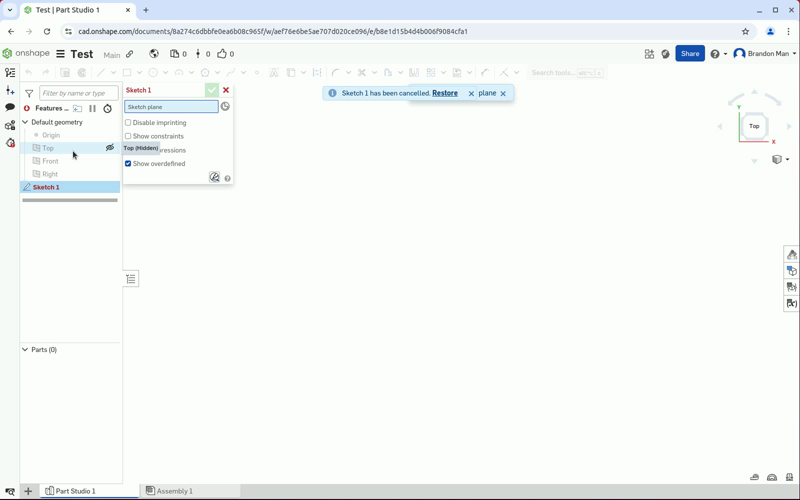
click(73, 150)
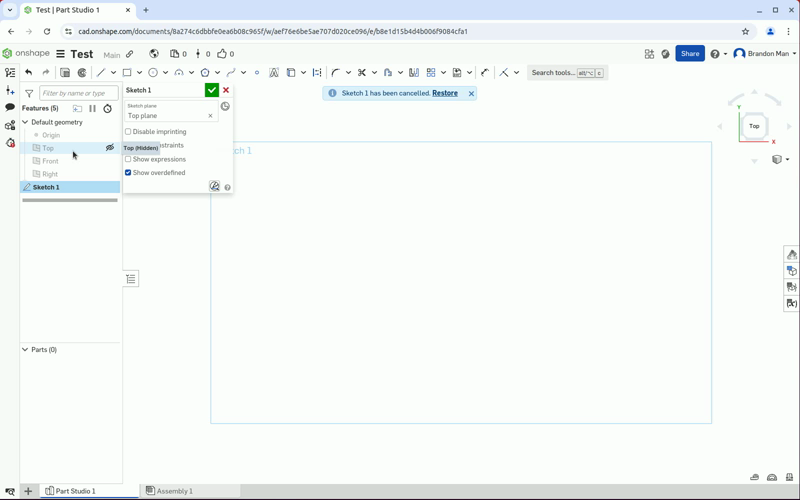
mouse_move(73, 352)
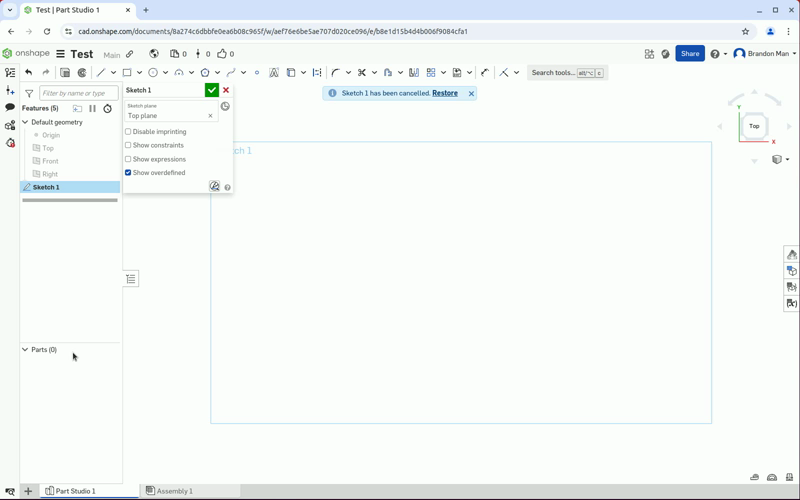
key(y)
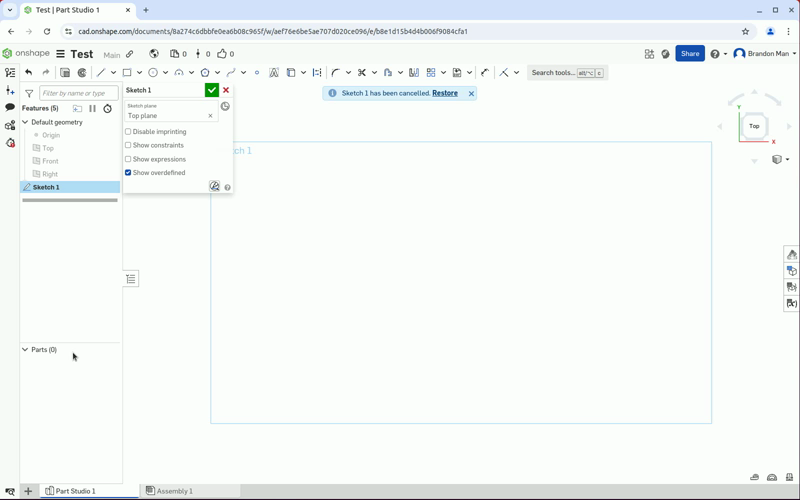
key(c)
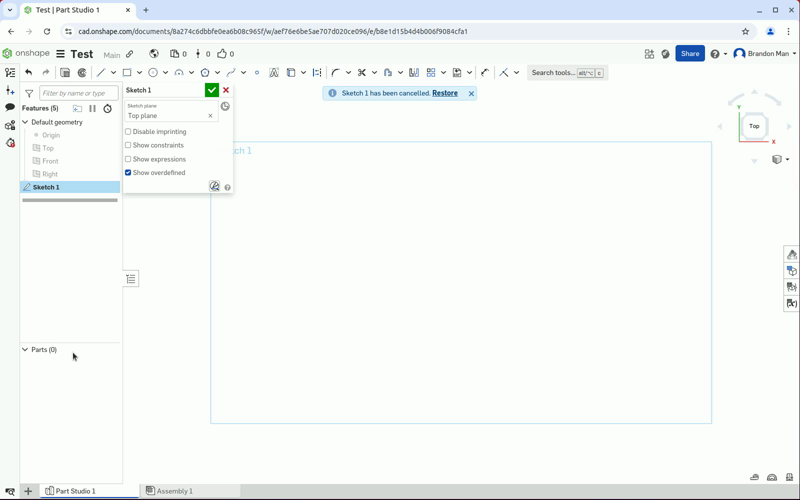
key_down(shift)
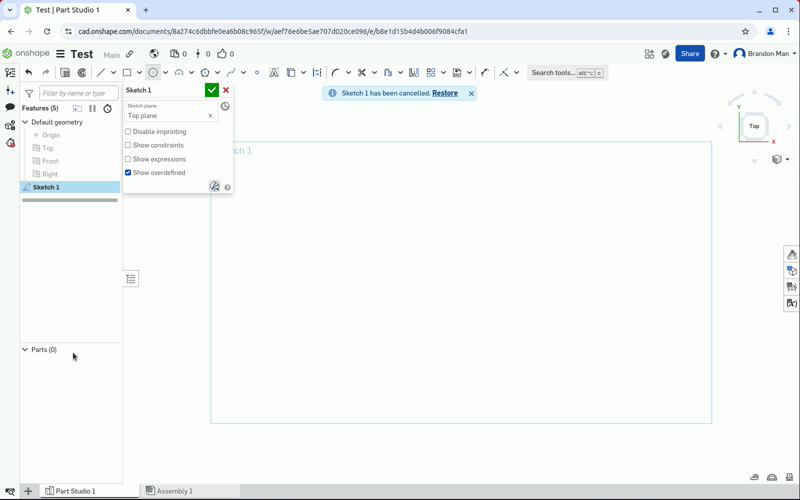
mouse_move(461, 282)
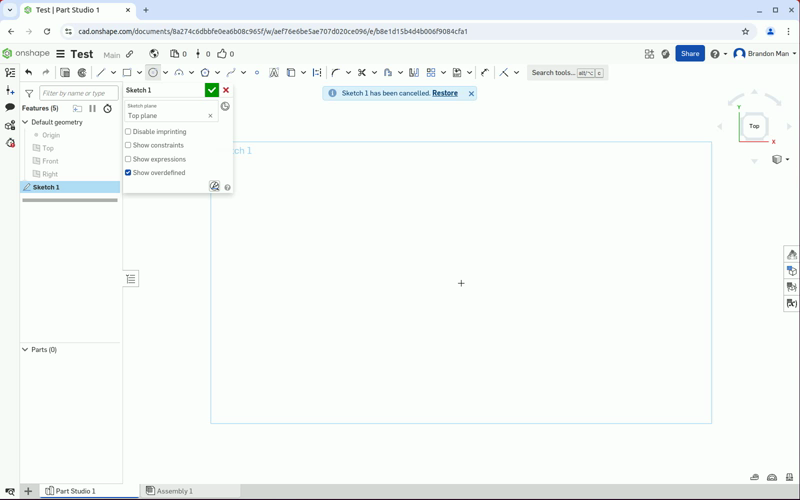
click(461, 282)
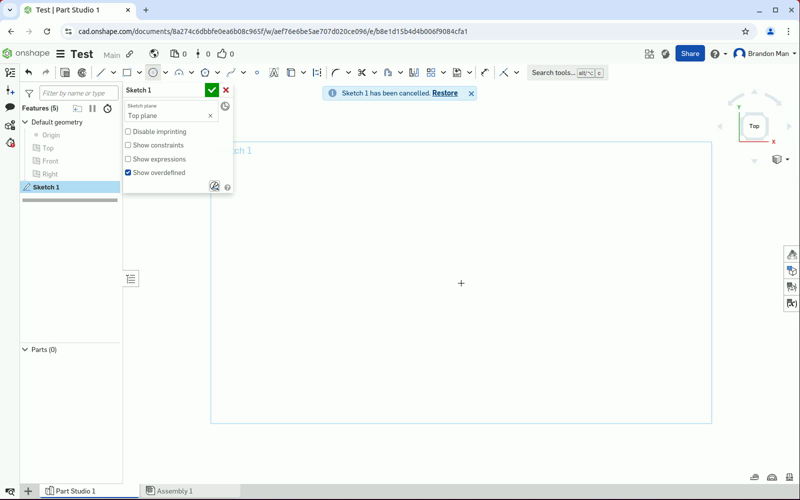
key_up(shift)
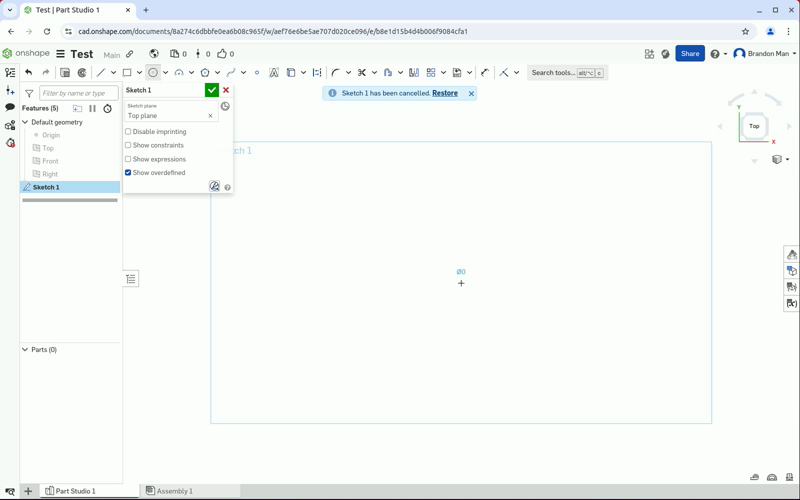
mouse_move(574, 282)
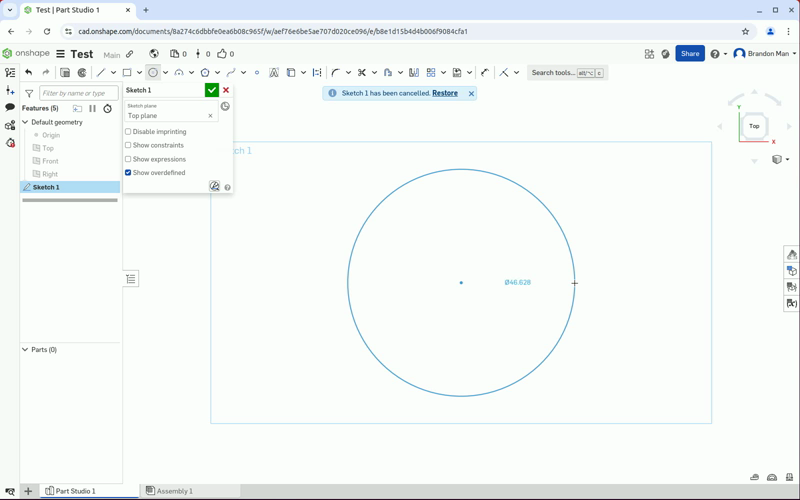
click(574, 282)
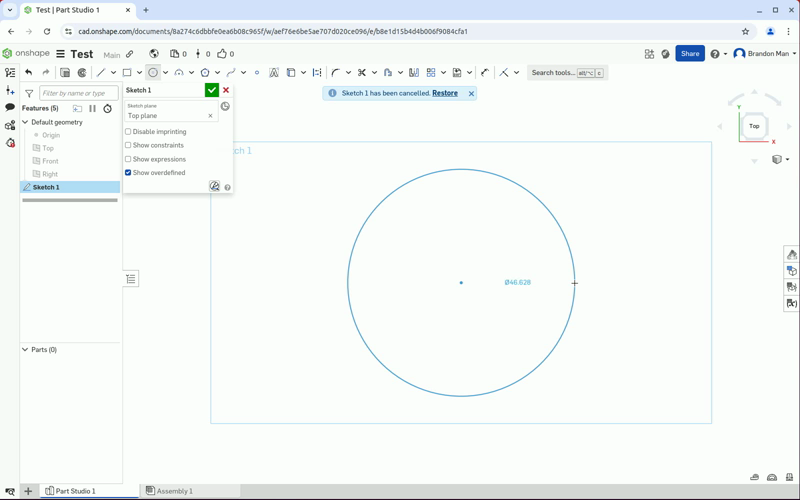
key(esc)
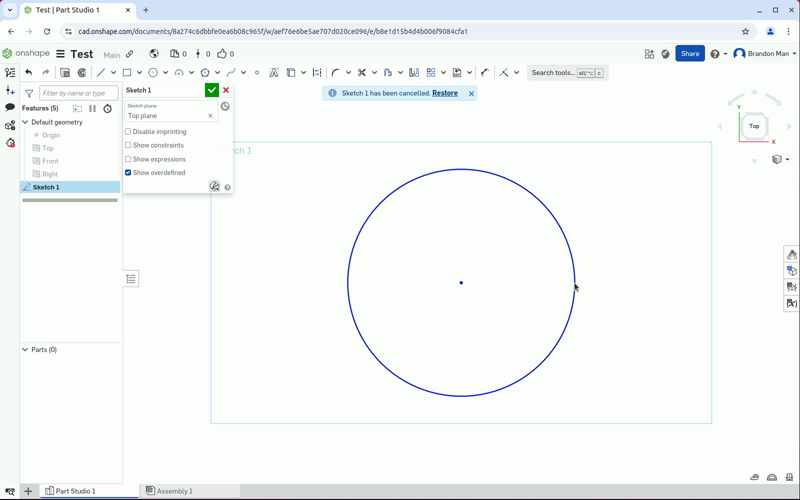
mouse_move(465, 295)
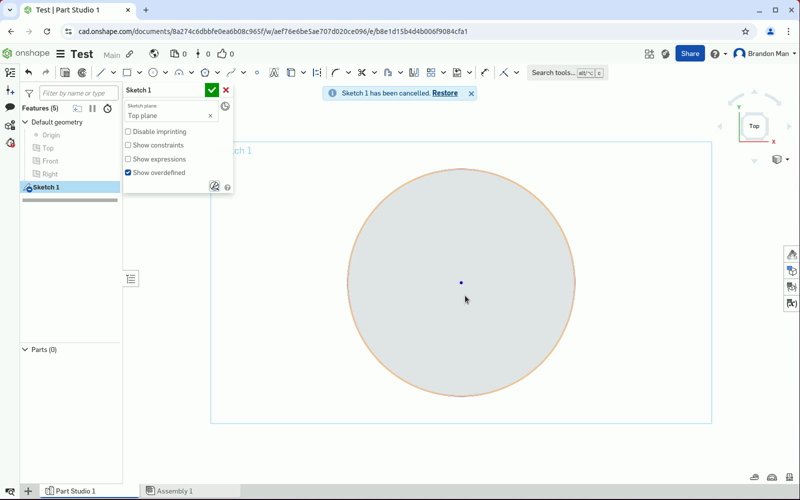
click(465, 295)
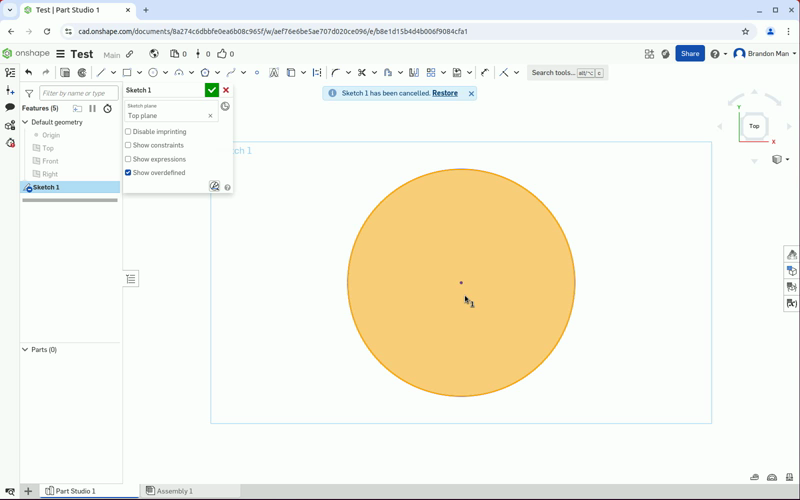
mouse_move(73, 352)
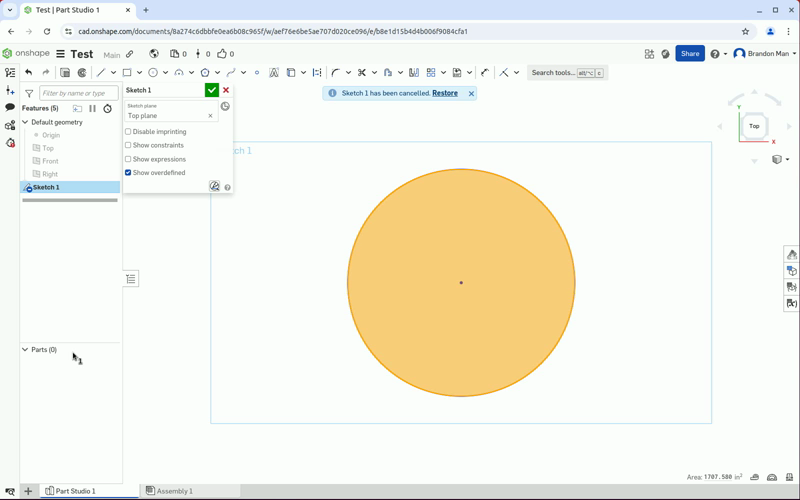
key(shift+y)
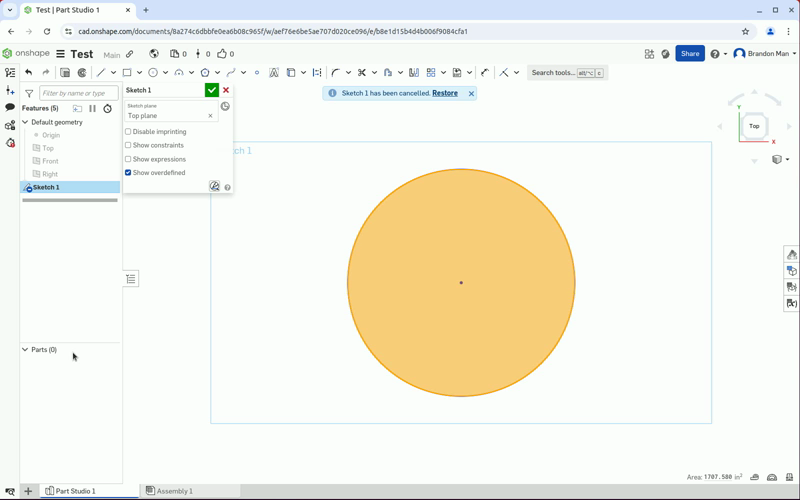
key(shift+e)
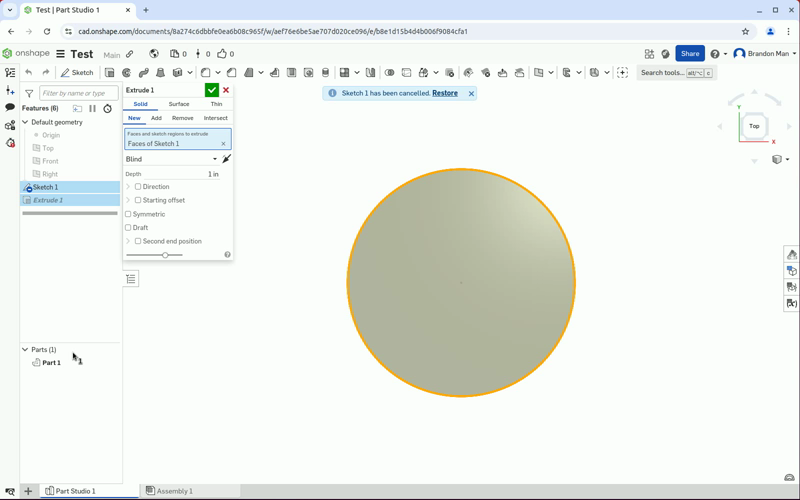
mouse_move(143, 106)
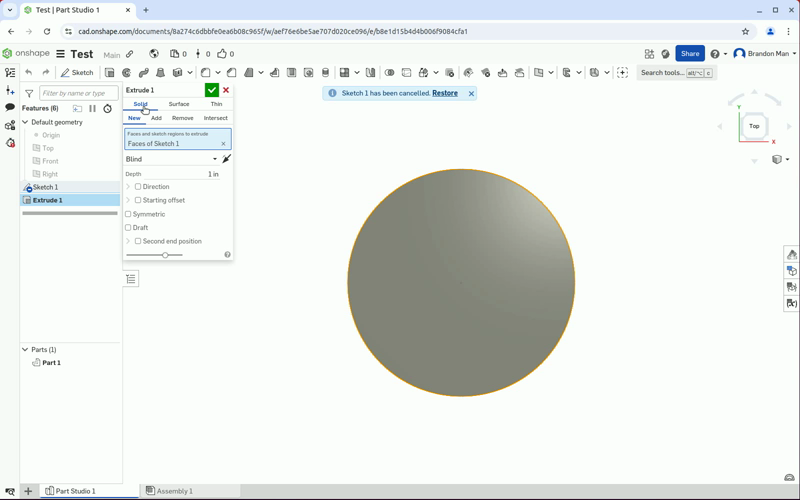
click(143, 106)
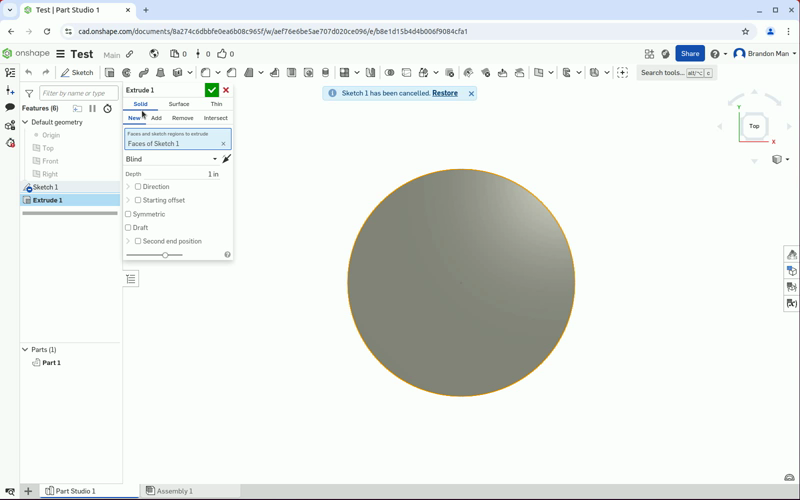
mouse_move(137, 120)
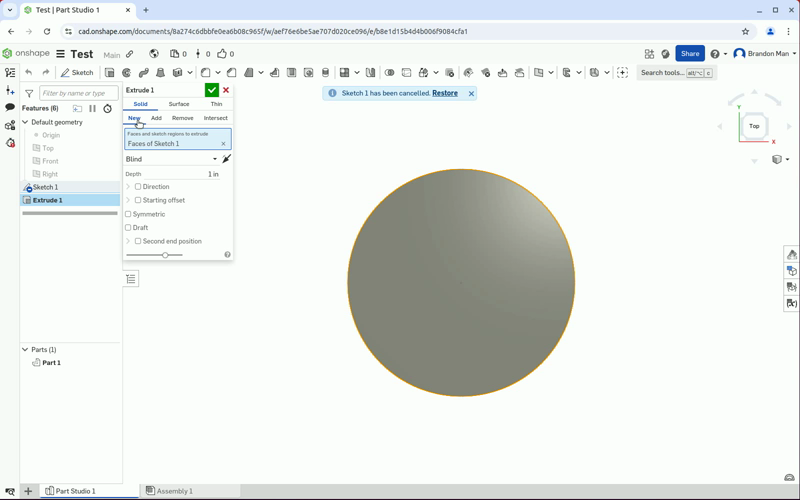
click(137, 120)
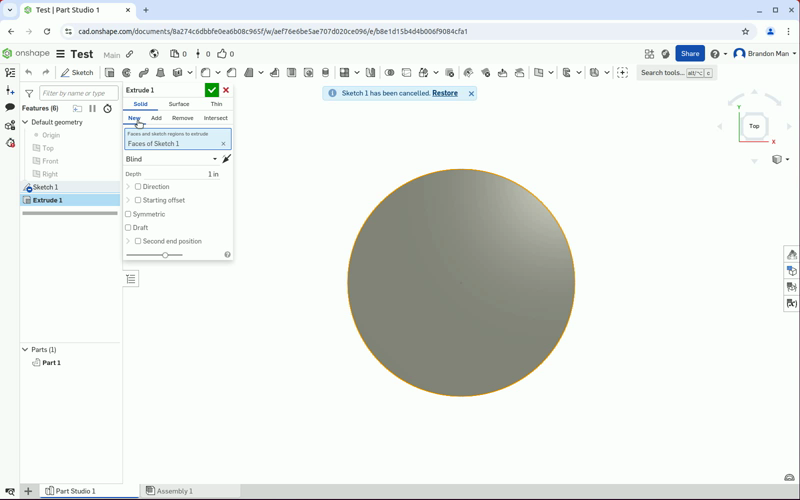
key(tab, 4)
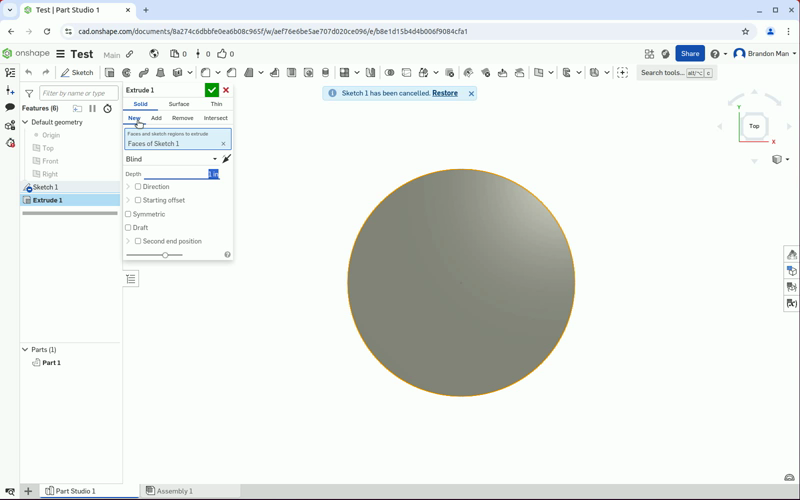
text(40.44)
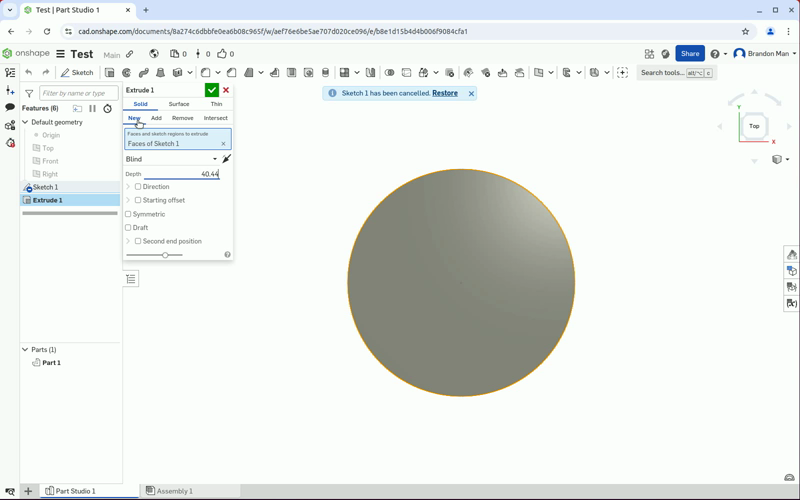
key(tab, 3)
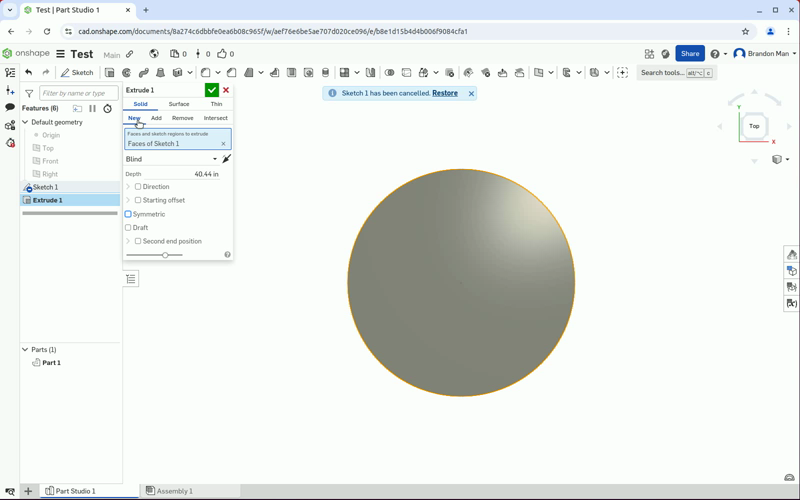
key(space)
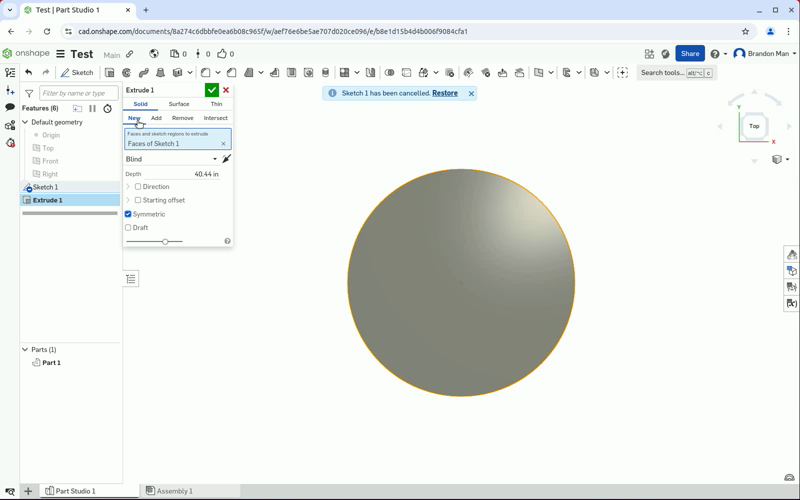
key(enter)
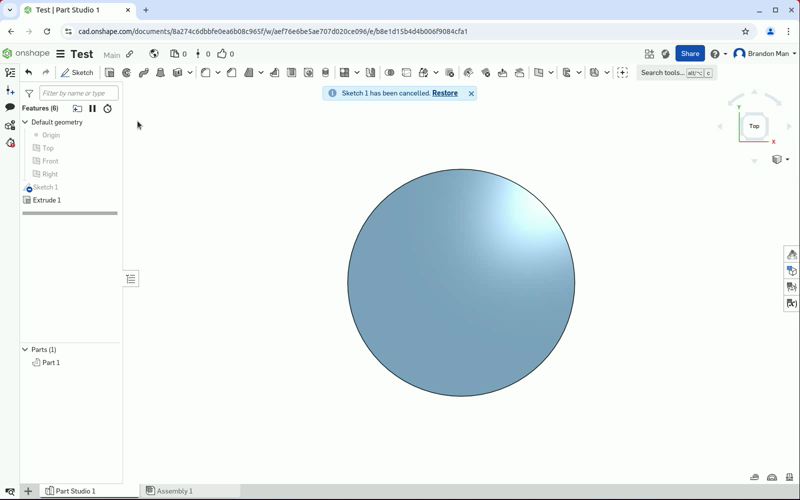
key(shift+h)
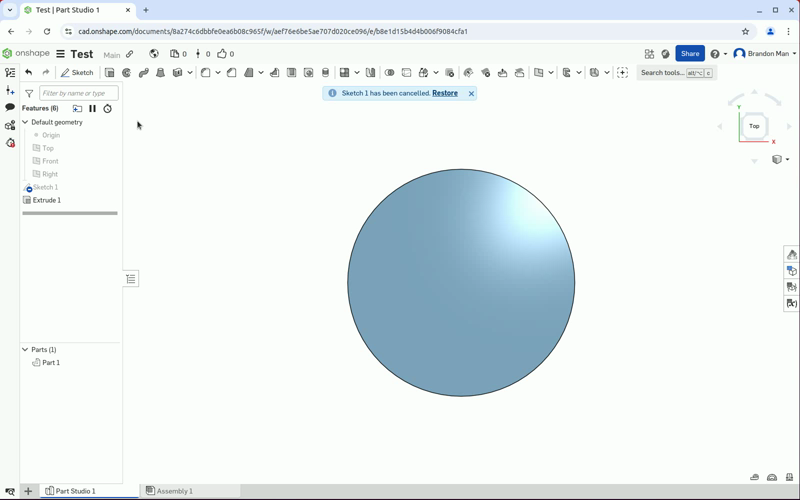
key(shift+h)
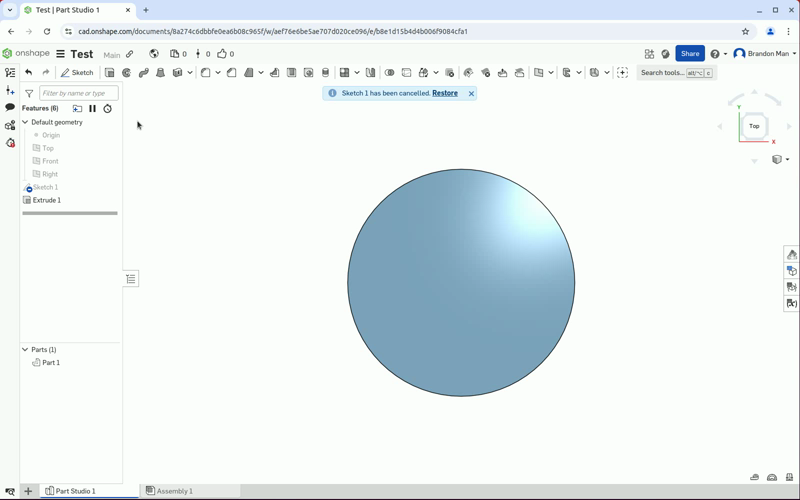
mouse_move(73, 189)
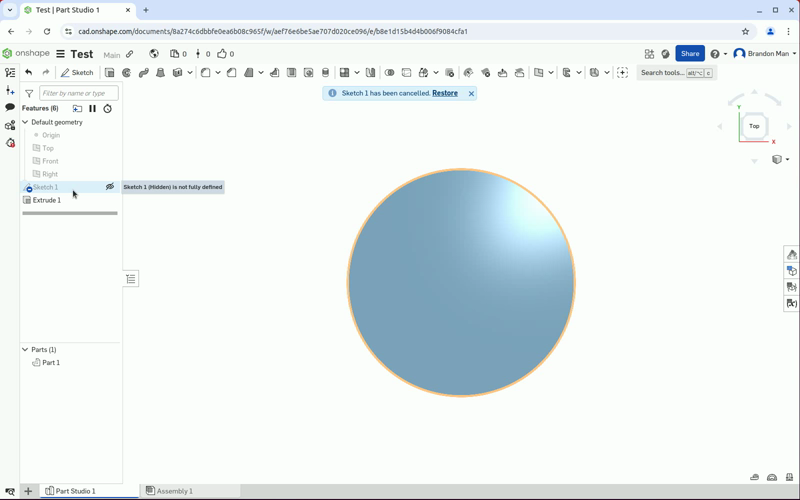
click(73, 189)
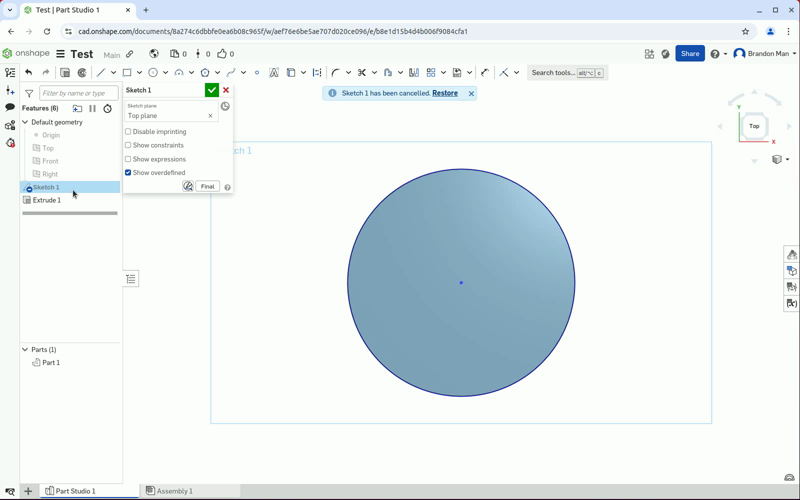
mouse_move(229, 92)
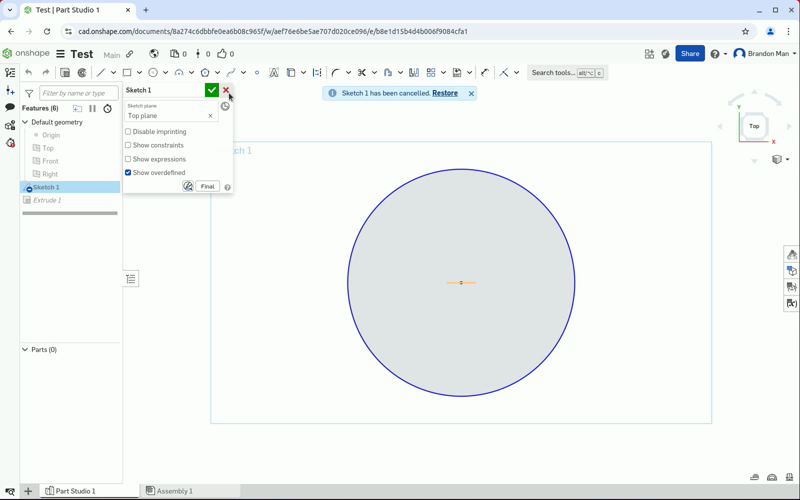
click(229, 92)
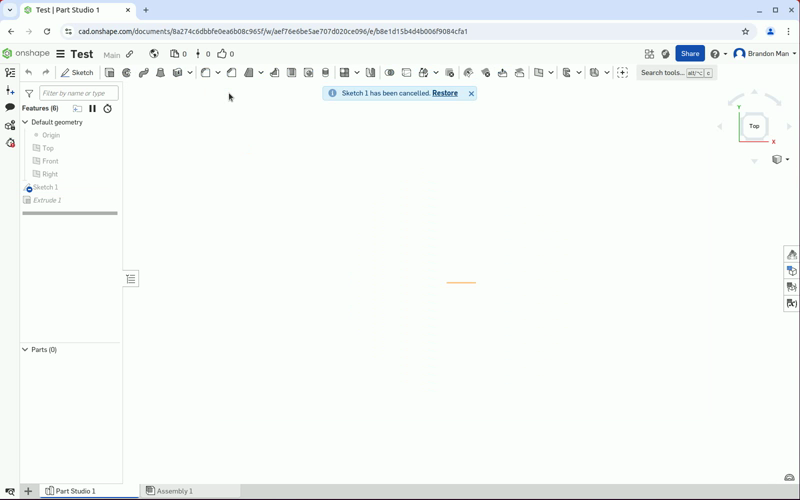
mouse_move(541, 75)
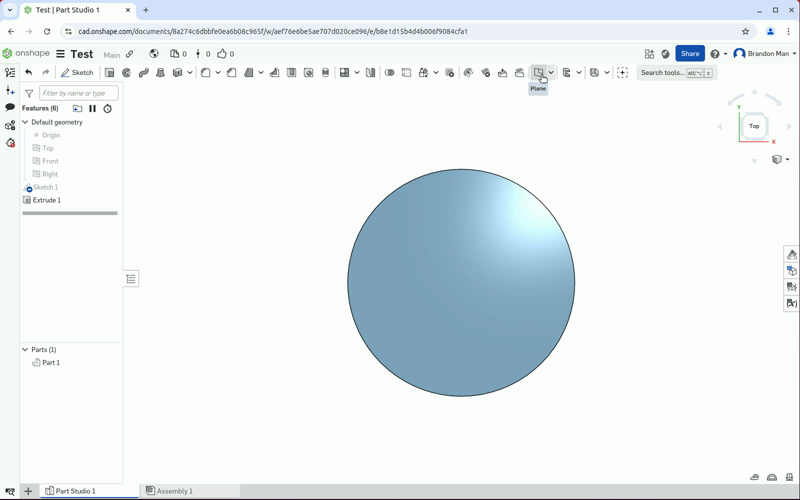
click(541, 75)
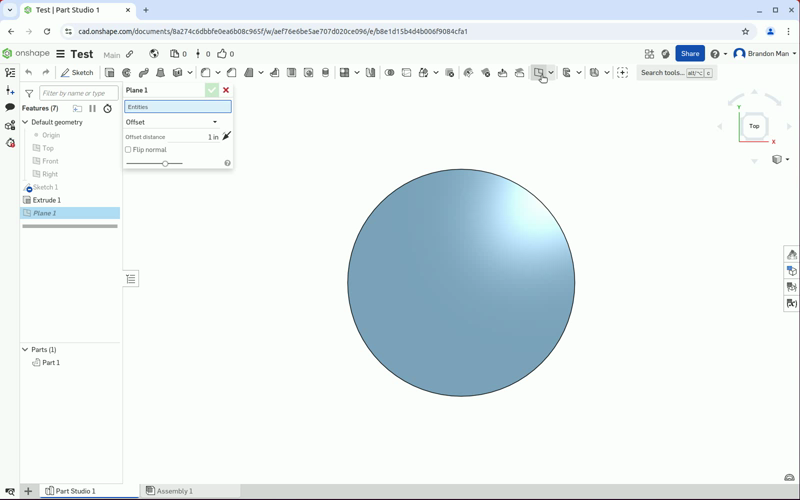
mouse_move(73, 150)
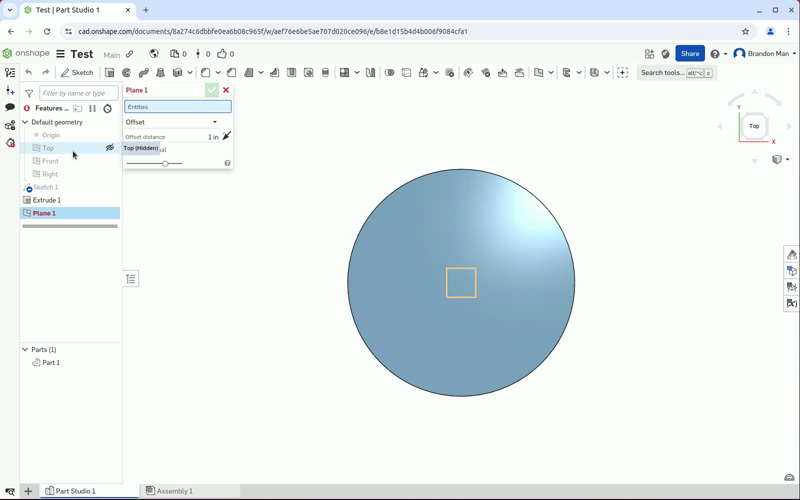
click(73, 150)
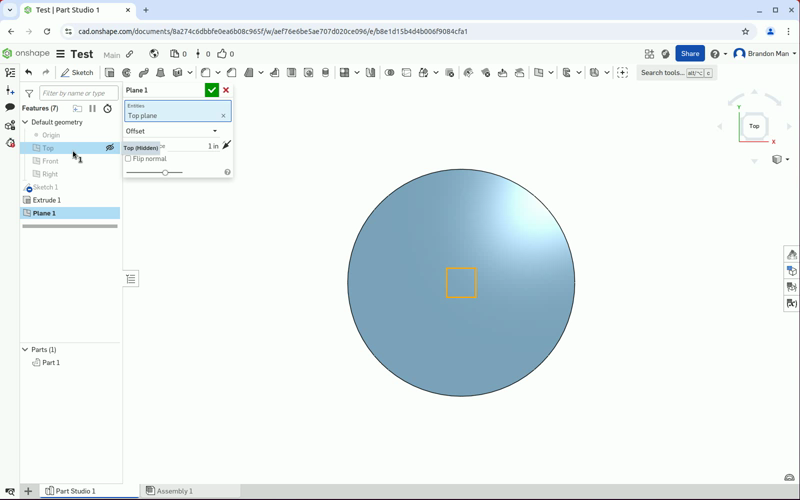
key(tab, 2)
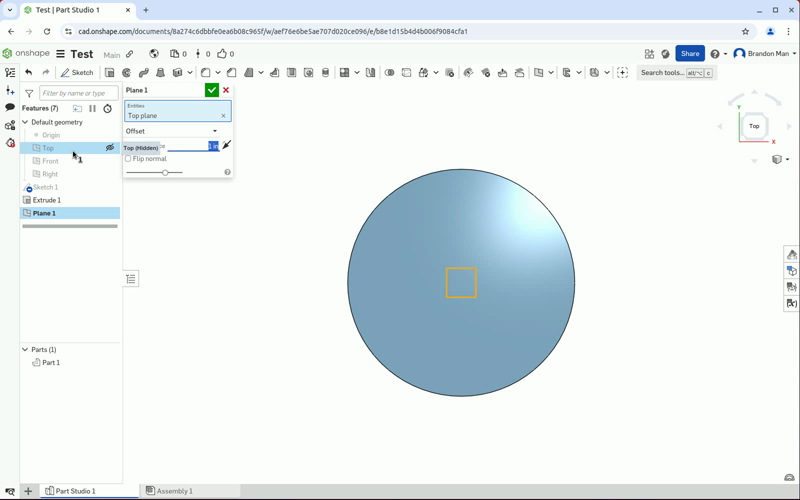
text(20.212)
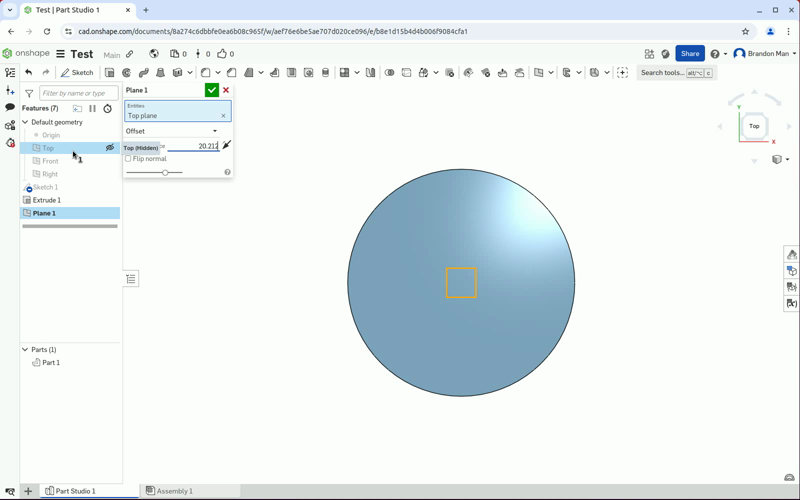
key(enter, 2)
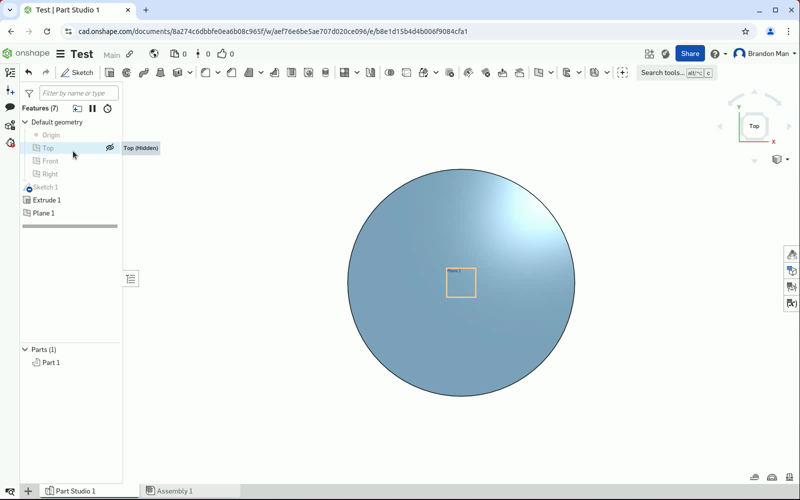
key(shift+s)
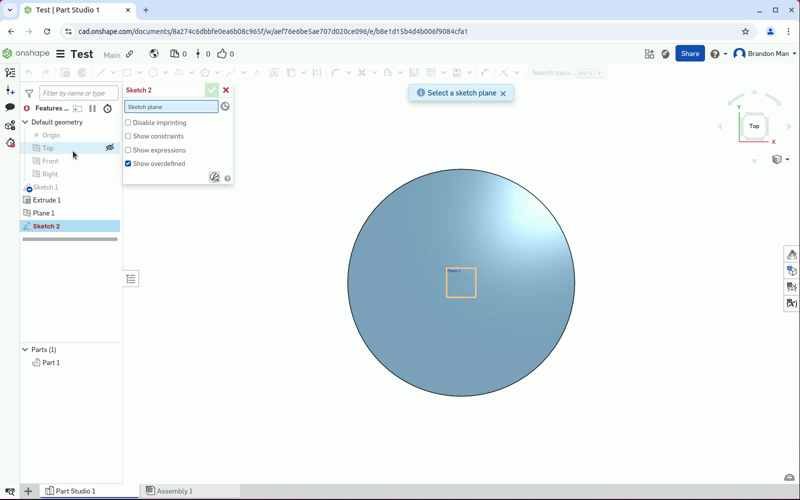
mouse_move(73, 215)
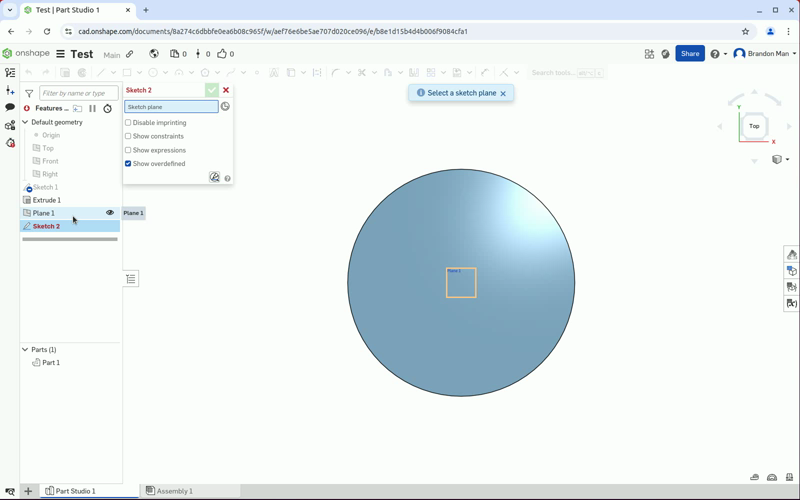
click(73, 215)
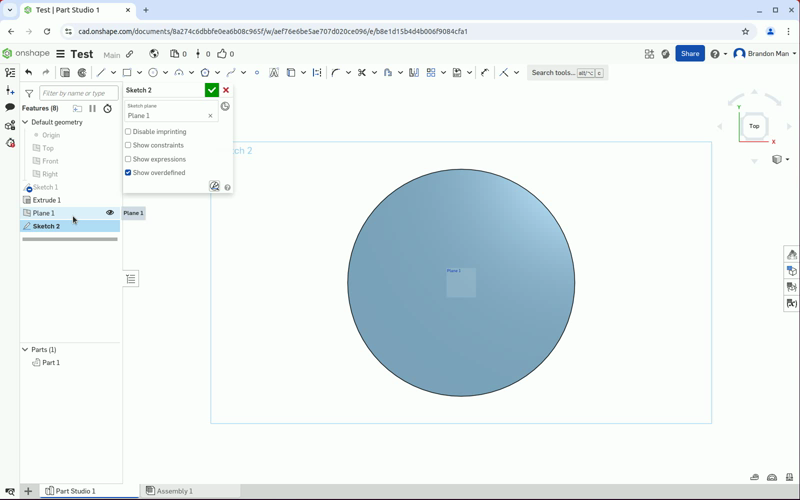
mouse_move(73, 352)
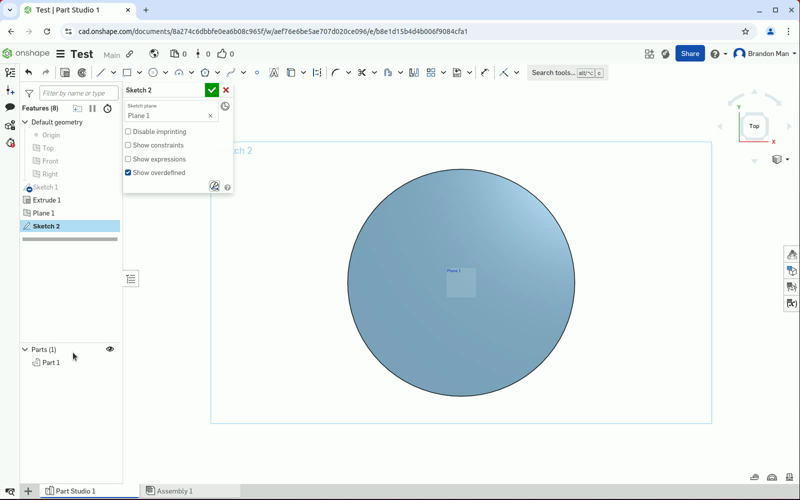
key(y)
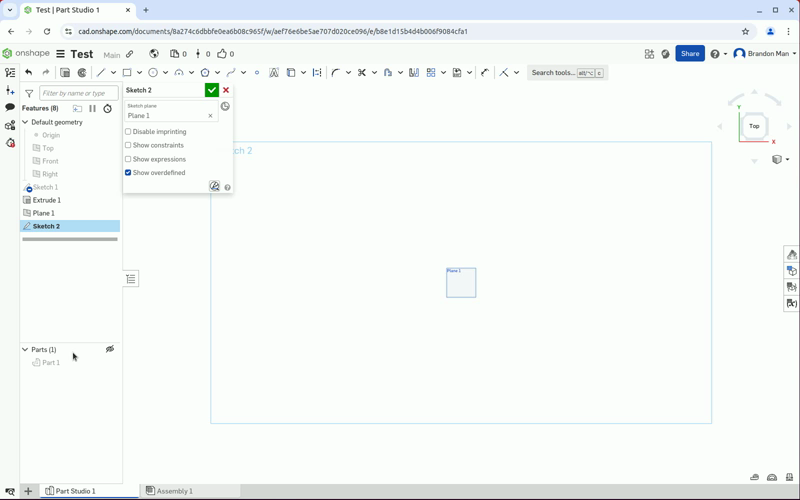
key(c)
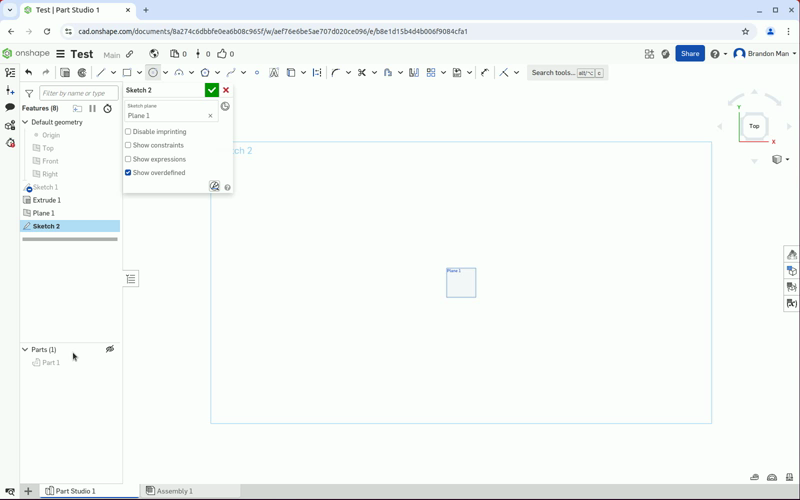
key_down(shift)
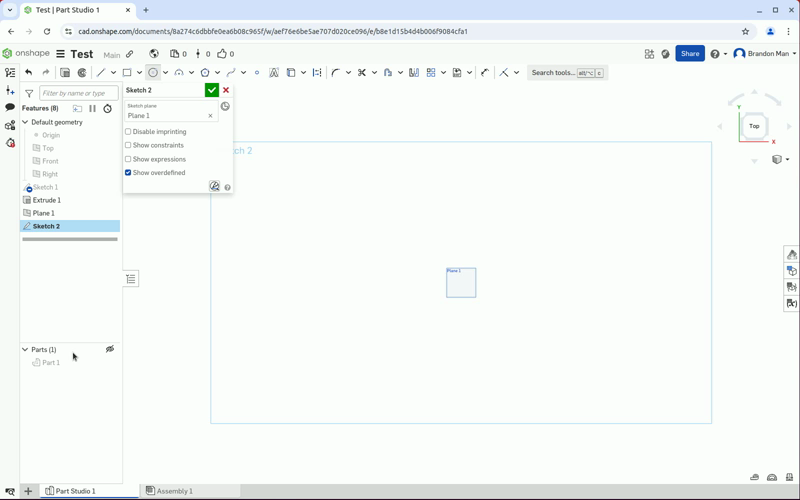
mouse_move(461, 282)
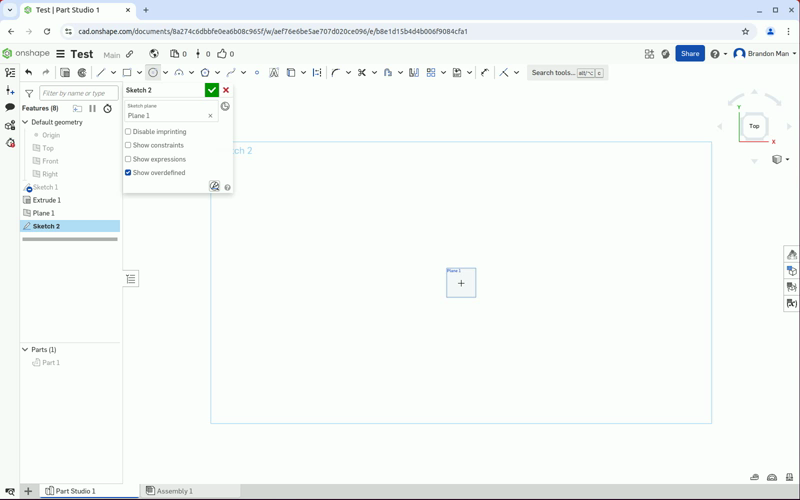
click(461, 282)
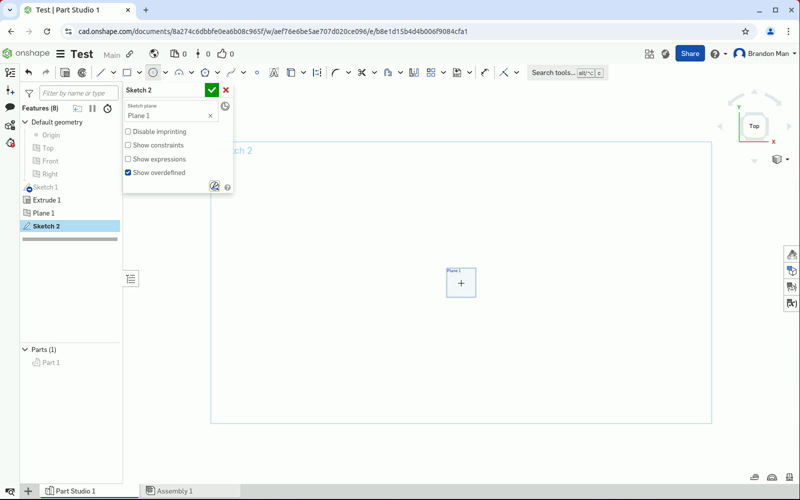
key_up(shift)
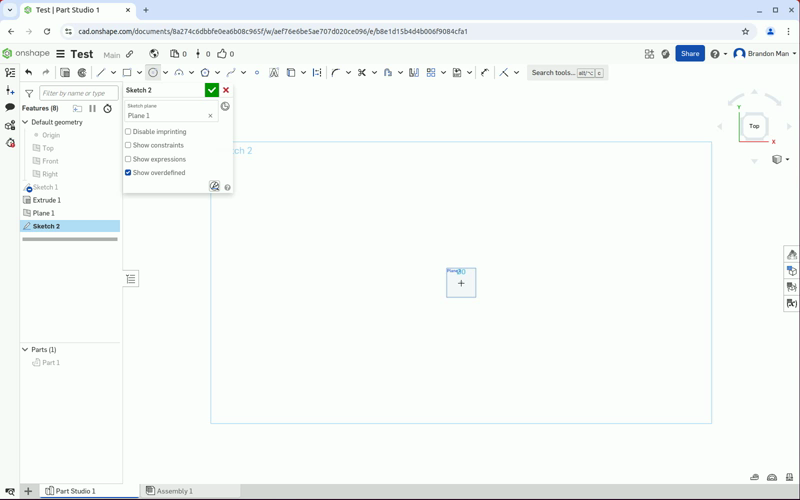
mouse_move(517, 282)
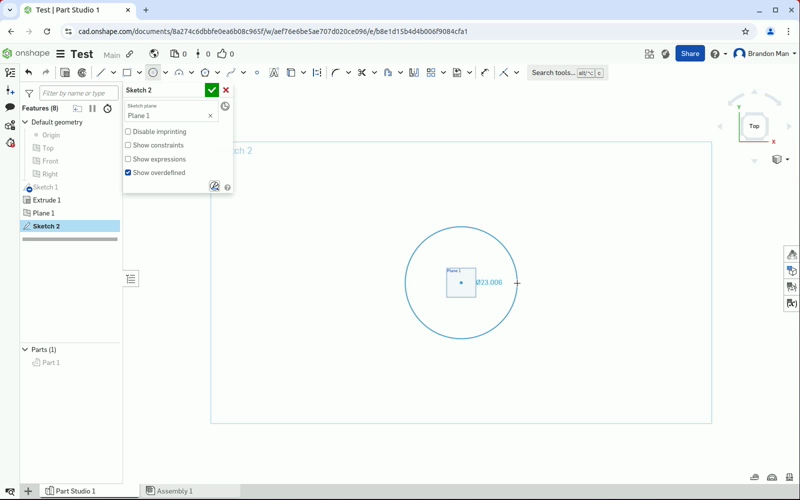
click(517, 282)
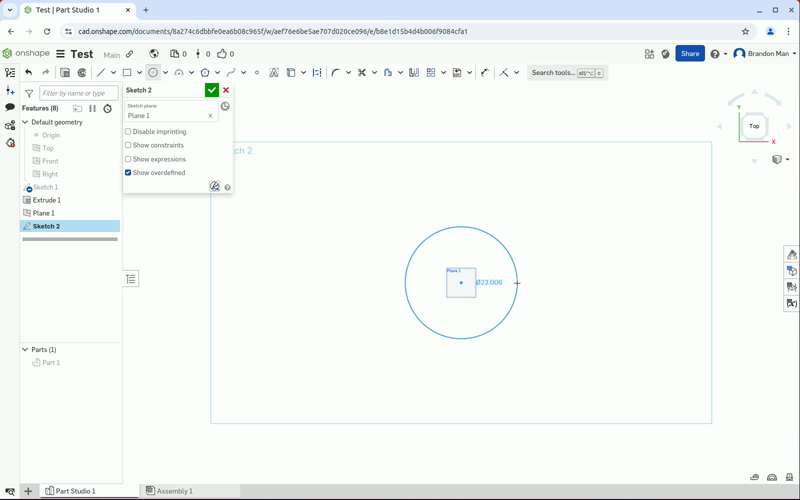
key(esc)
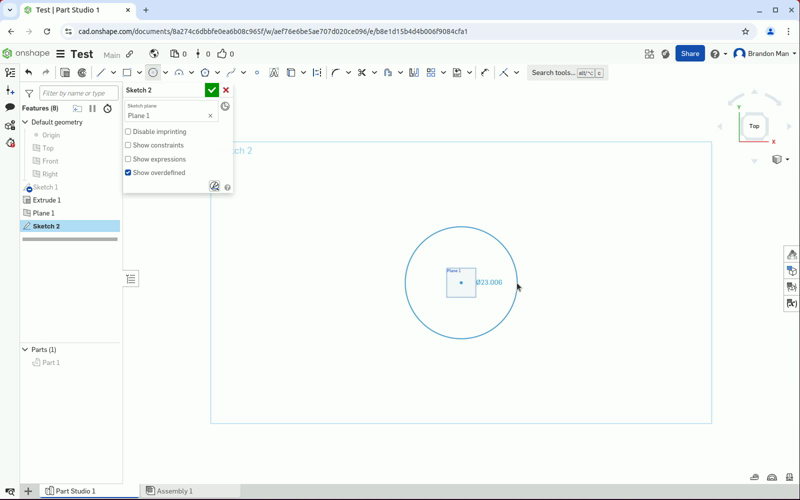
mouse_move(488, 273)
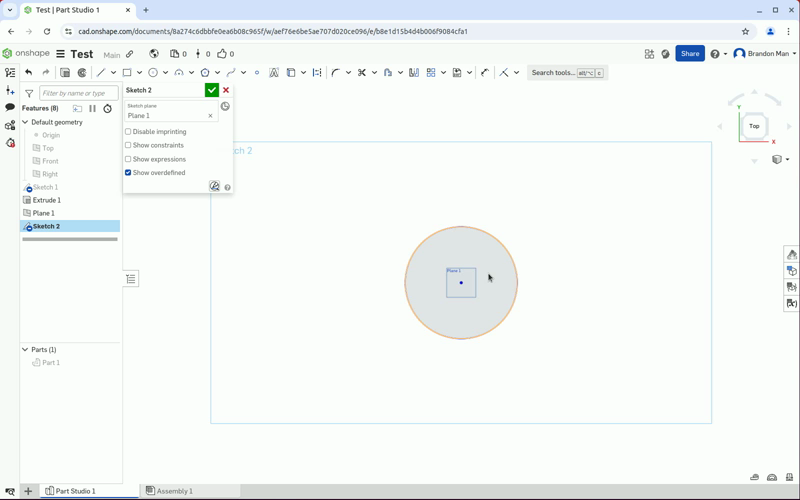
click(488, 273)
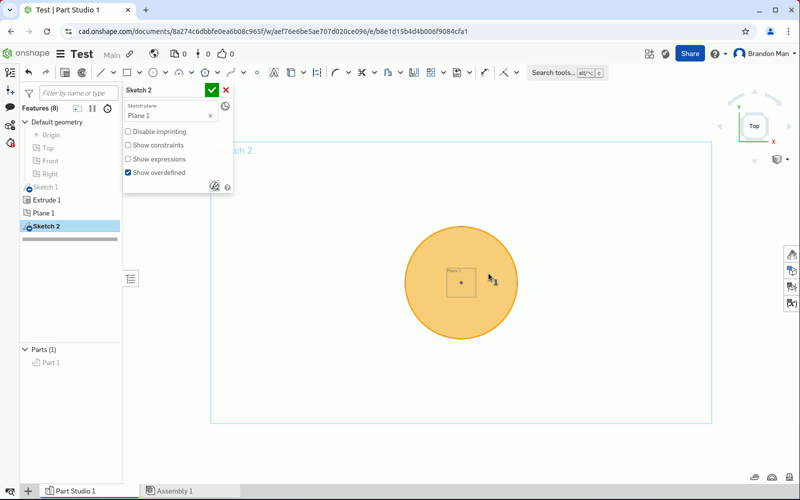
mouse_move(73, 352)
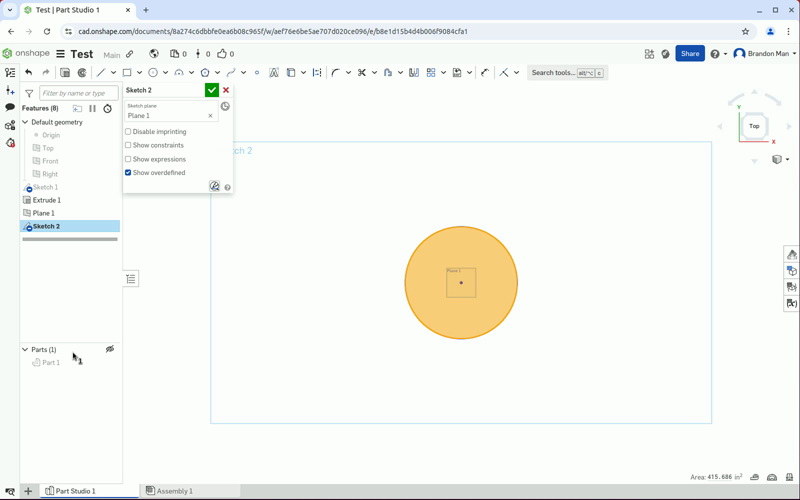
key(shift+y)
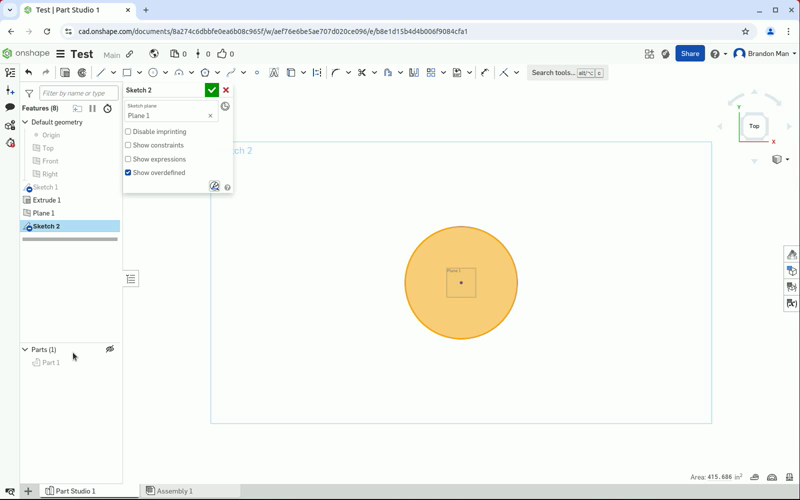
key(shift+e)
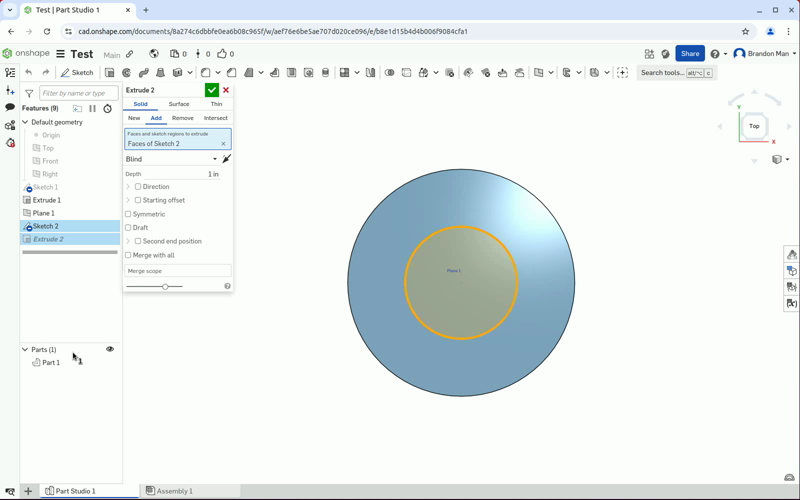
mouse_move(143, 106)
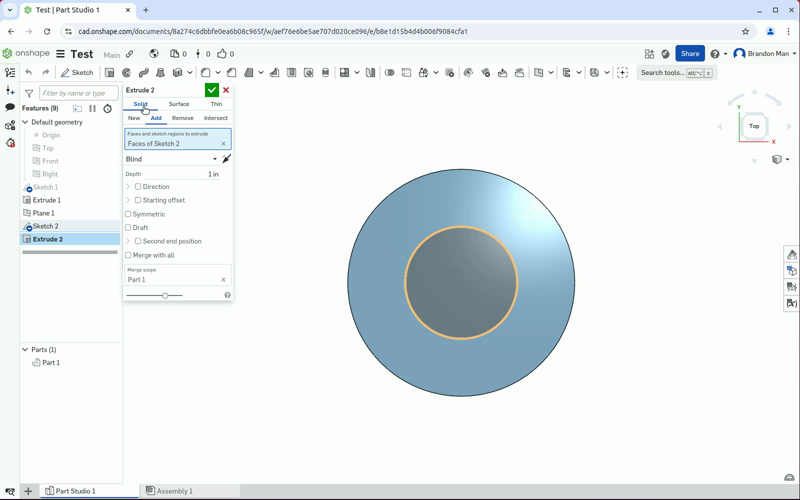
click(143, 106)
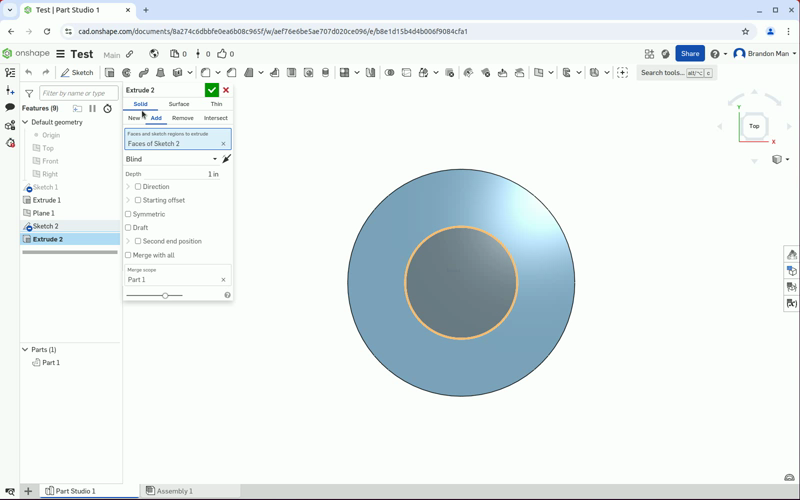
mouse_move(137, 120)
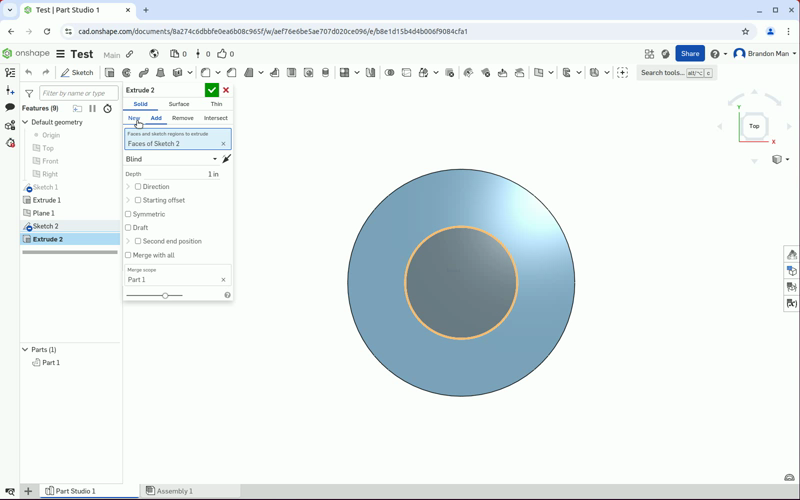
click(137, 120)
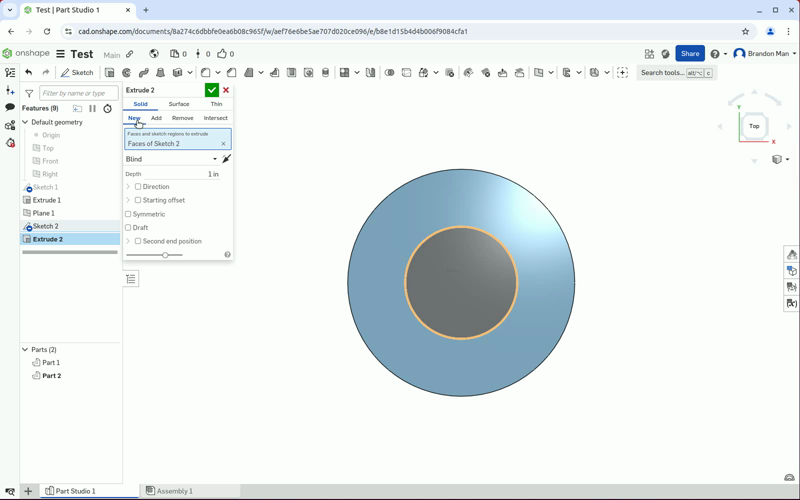
key(tab, 4)
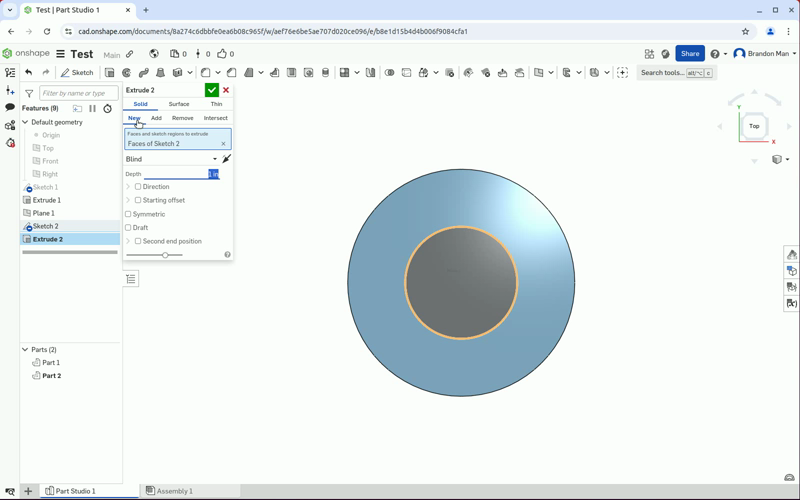
text(-30.811)
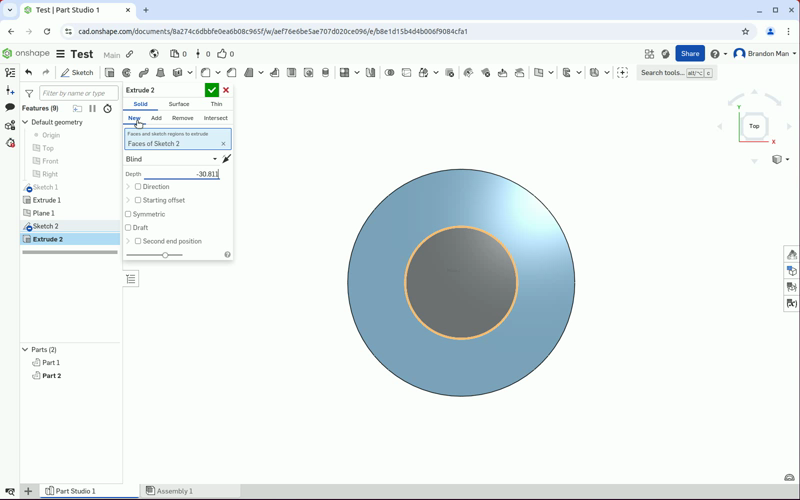
key(enter)
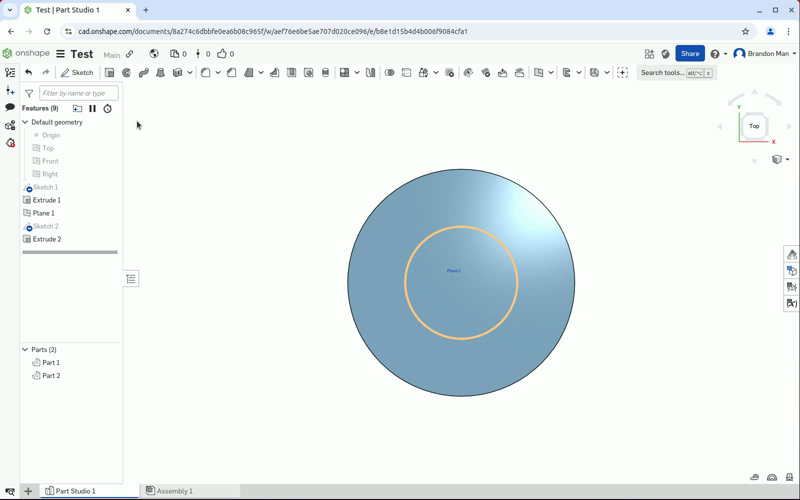
key(shift+h)
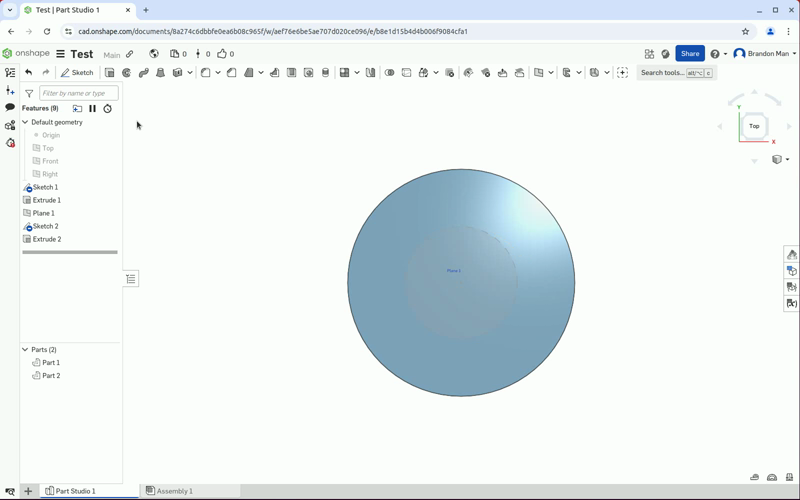
key(shift+h)
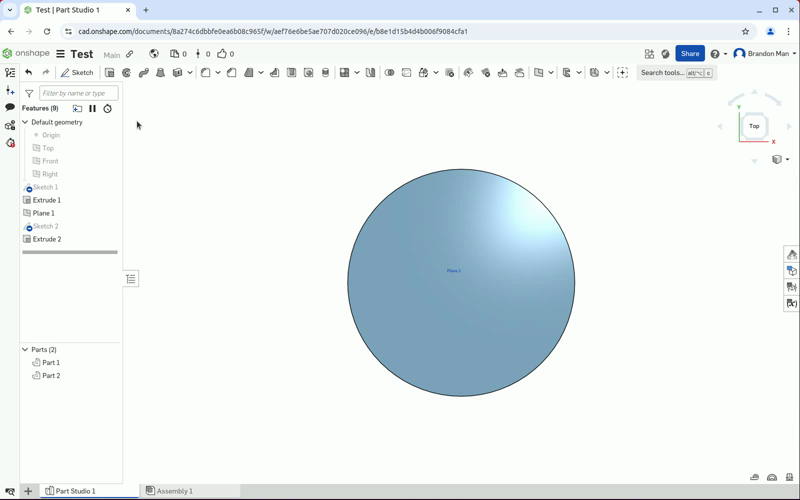
mouse_move(73, 189)
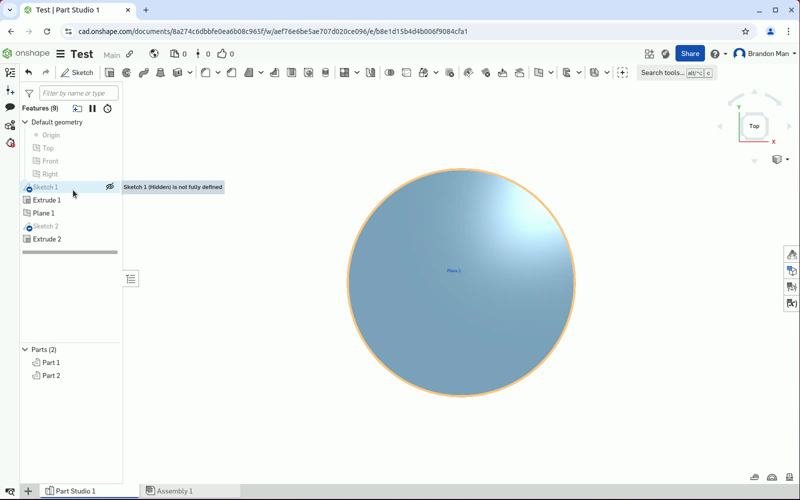
click(73, 189)
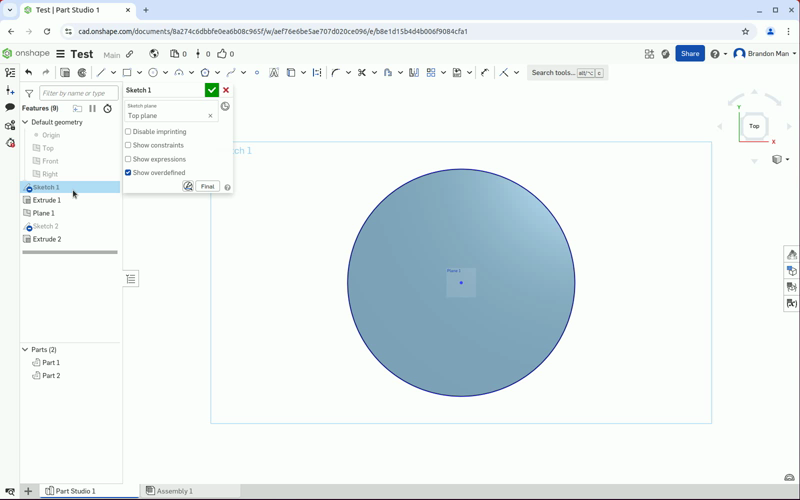
mouse_move(229, 92)
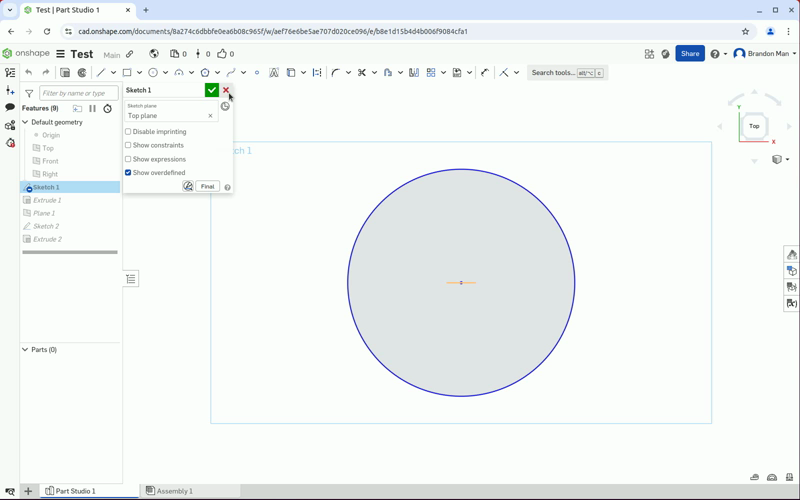
click(229, 92)
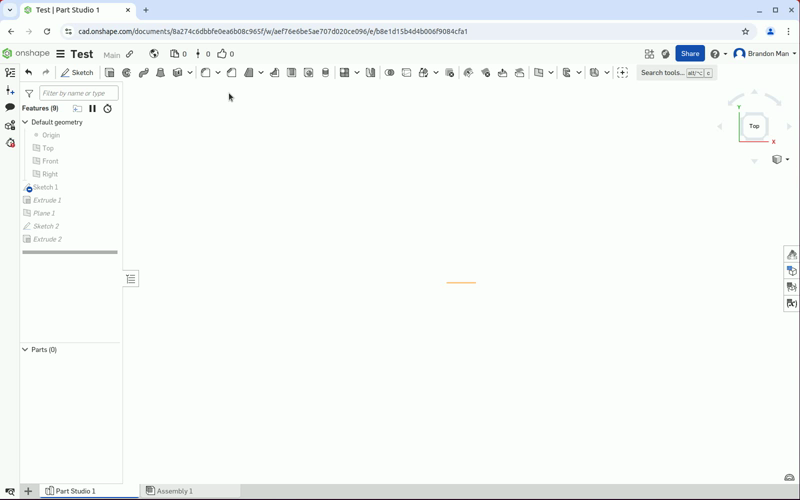
key(shift+s)
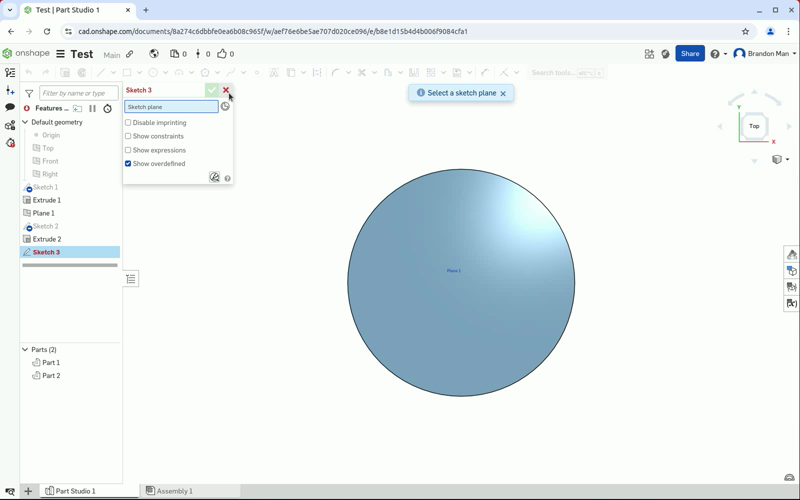
mouse_move(73, 215)
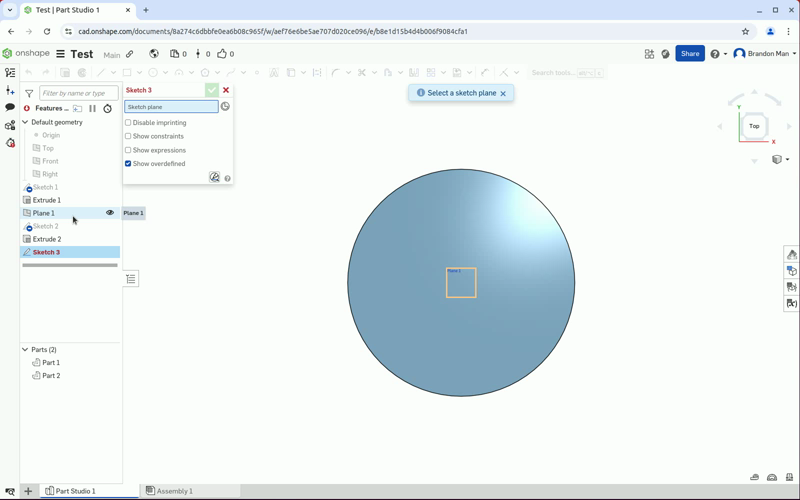
click(73, 215)
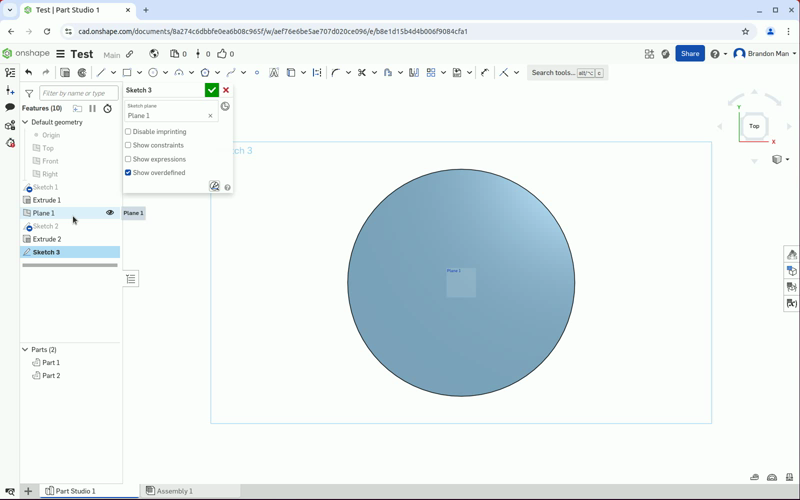
mouse_move(73, 352)
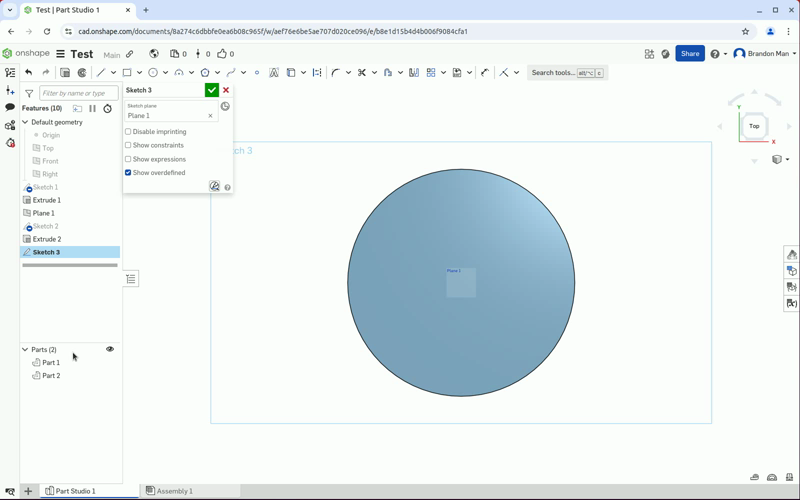
key(y)
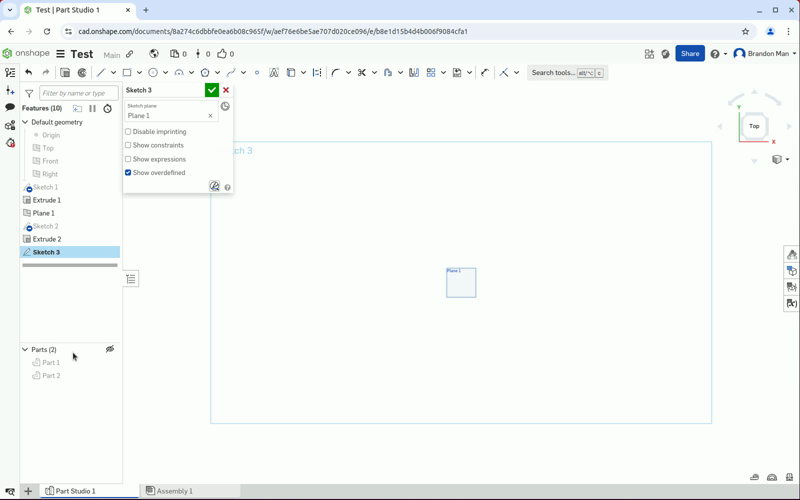
key(c)
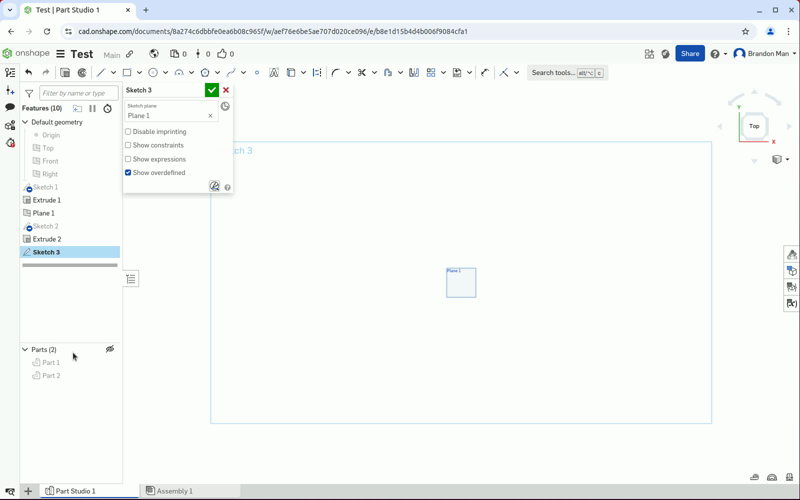
key_down(shift)
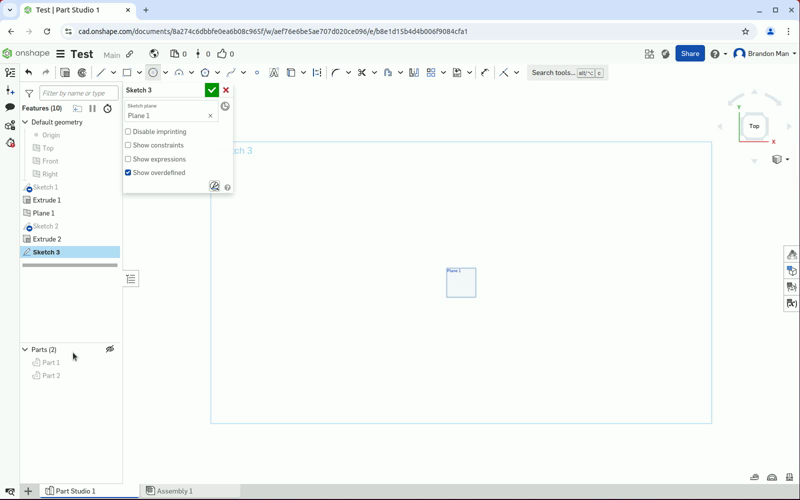
mouse_move(460, 282)
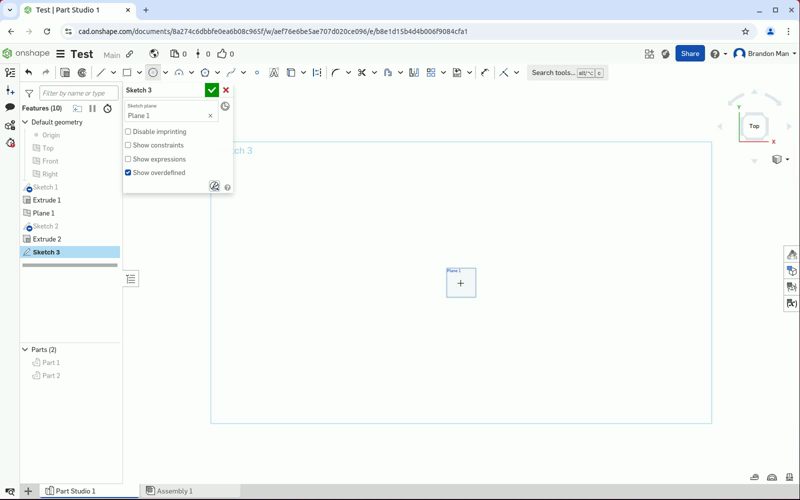
click(460, 282)
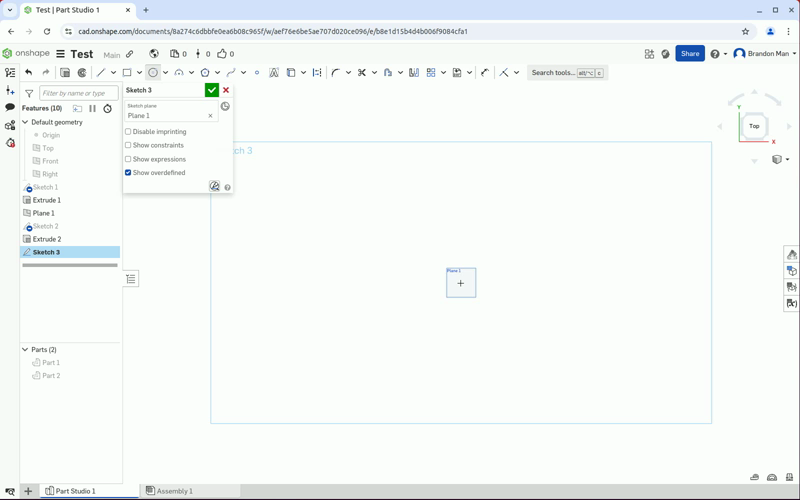
key_up(shift)
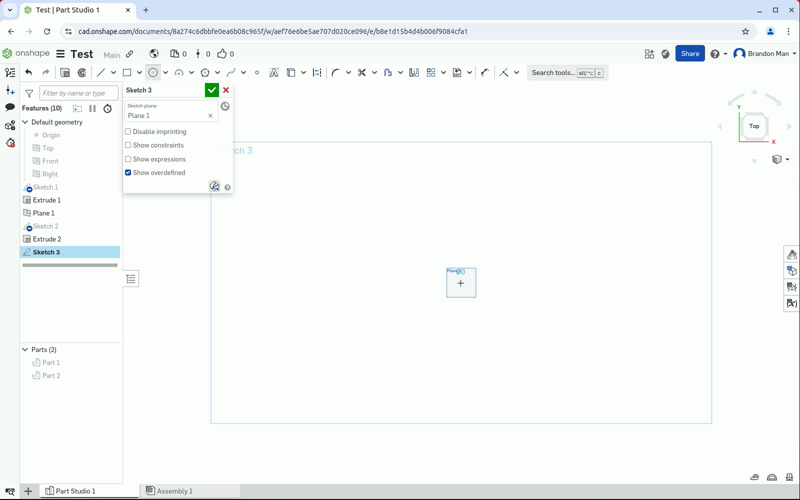
mouse_move(519, 282)
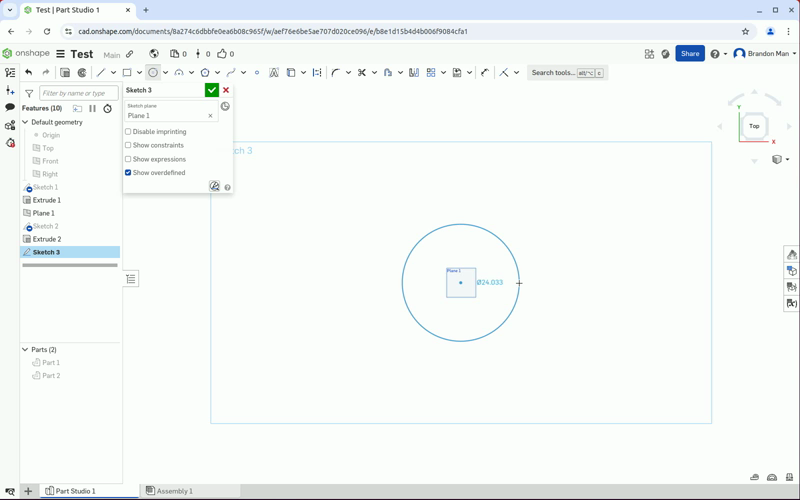
click(519, 282)
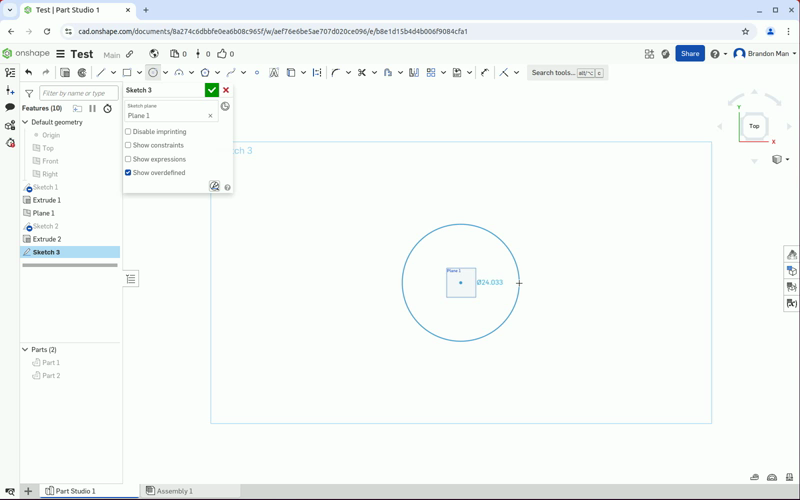
key(esc)
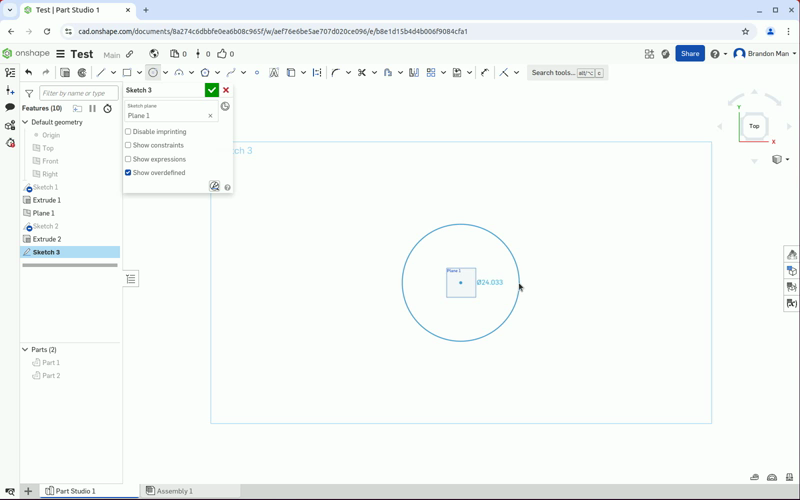
mouse_move(459, 246)
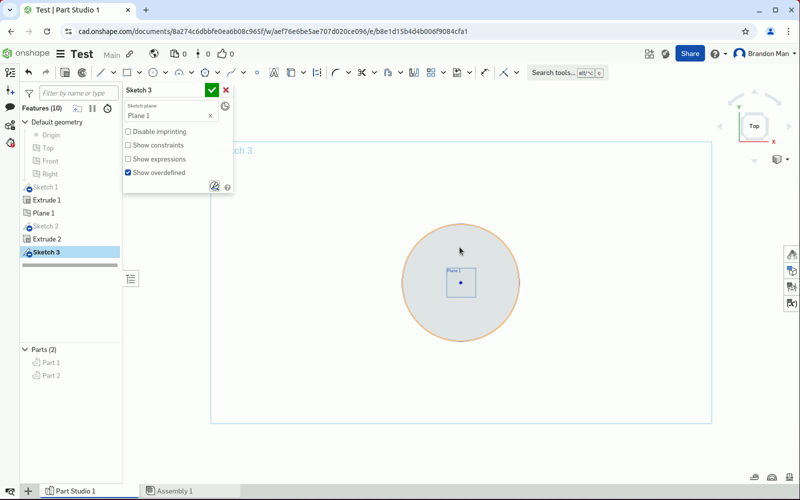
click(459, 246)
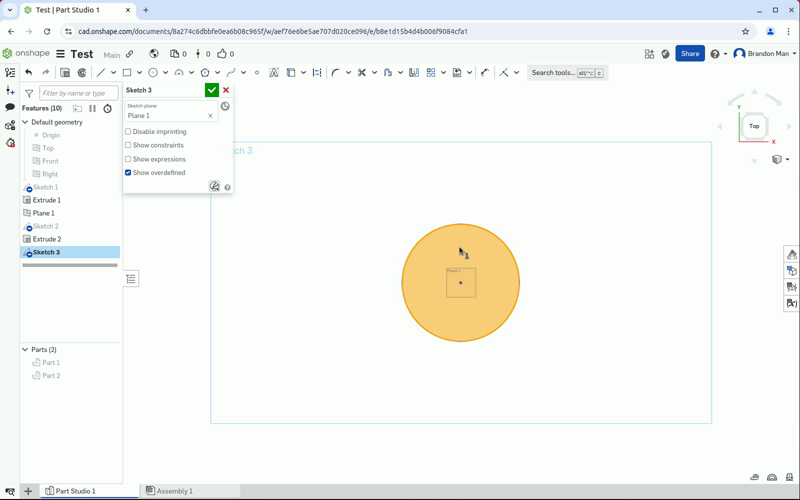
mouse_move(73, 352)
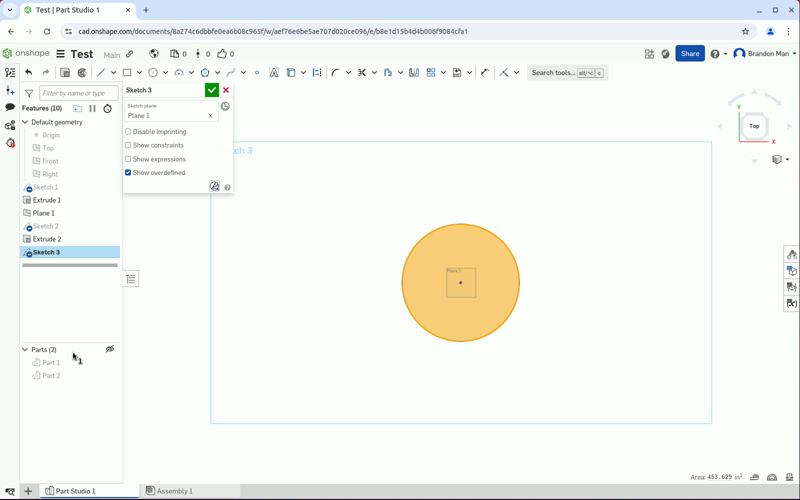
key(shift+y)
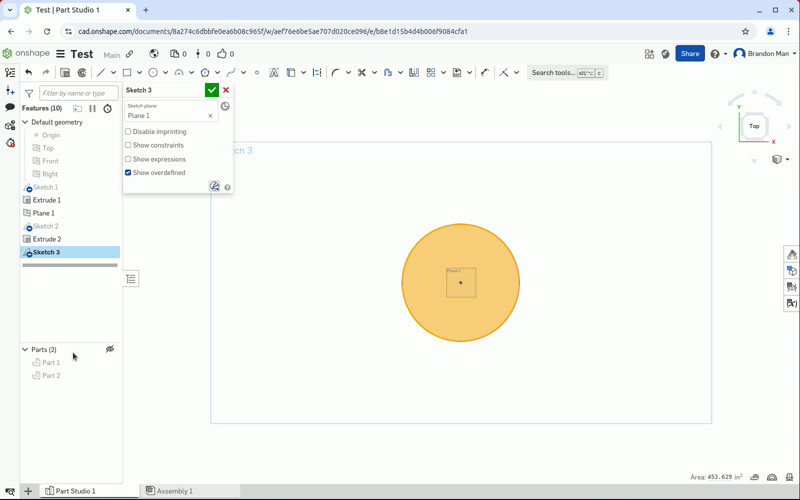
key(shift+e)
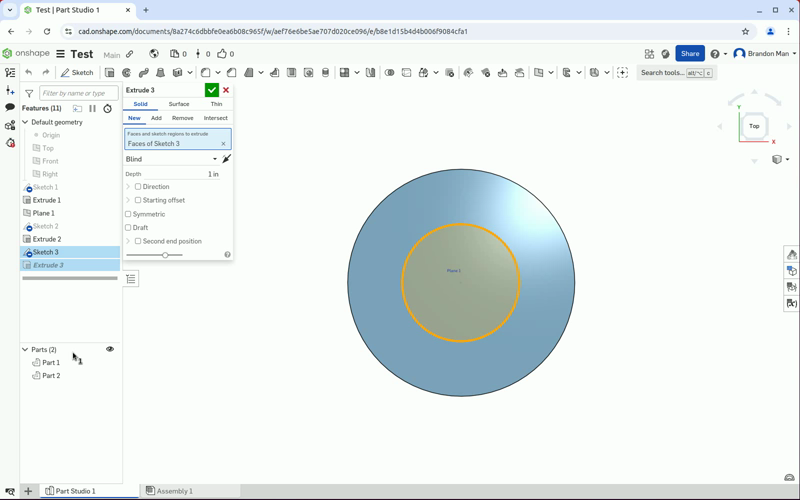
mouse_move(143, 106)
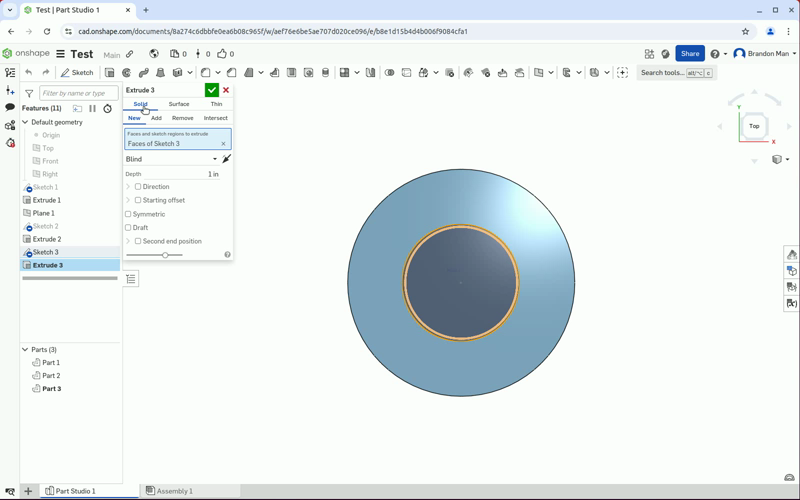
click(143, 106)
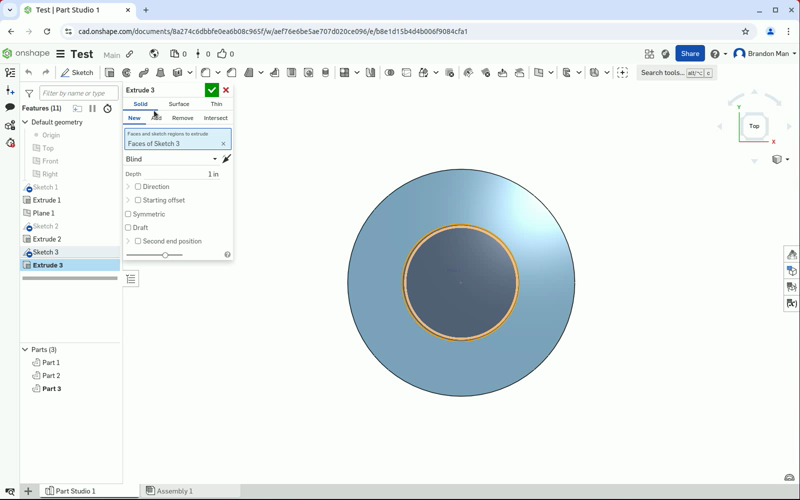
mouse_move(186, 120)
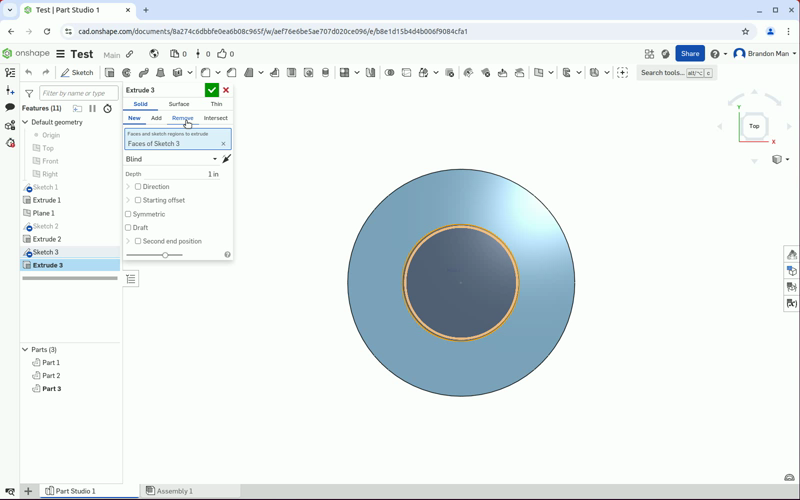
click(186, 120)
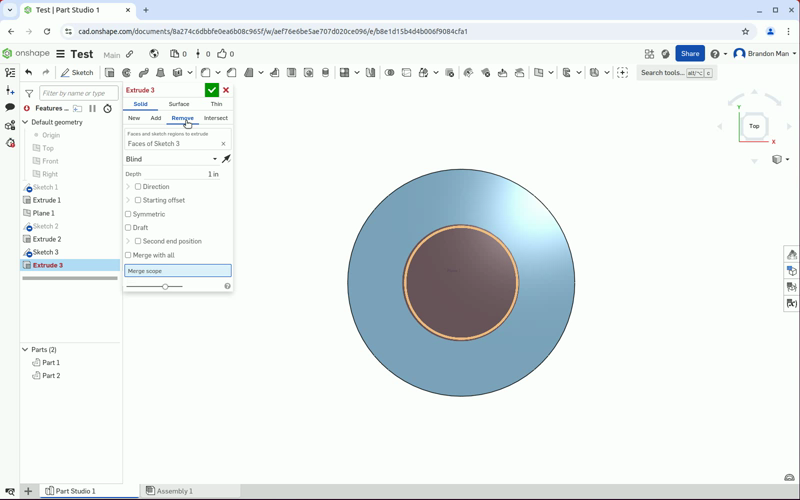
key(tab, 4)
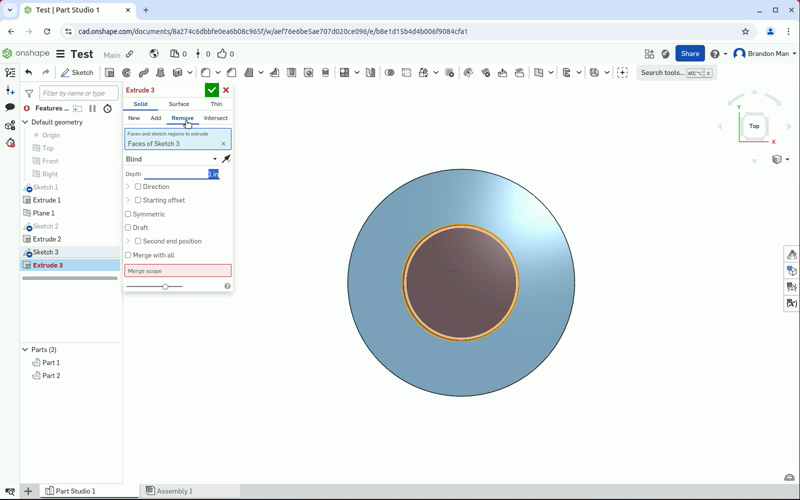
text(30.811)
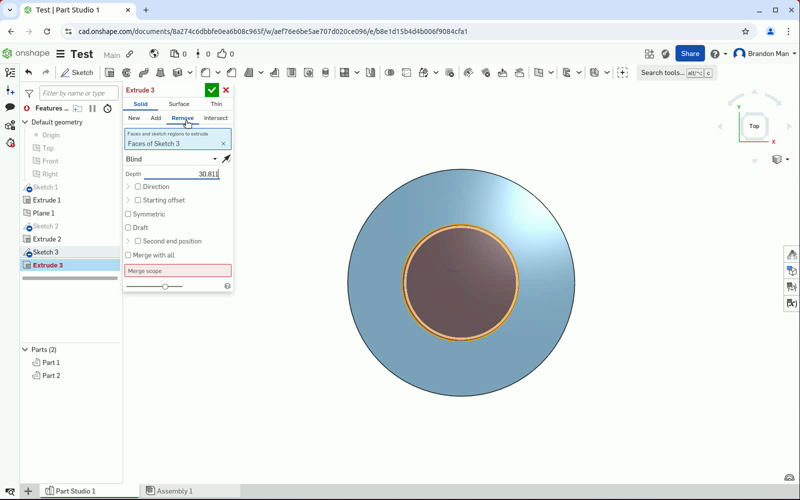
key(tab, 6)
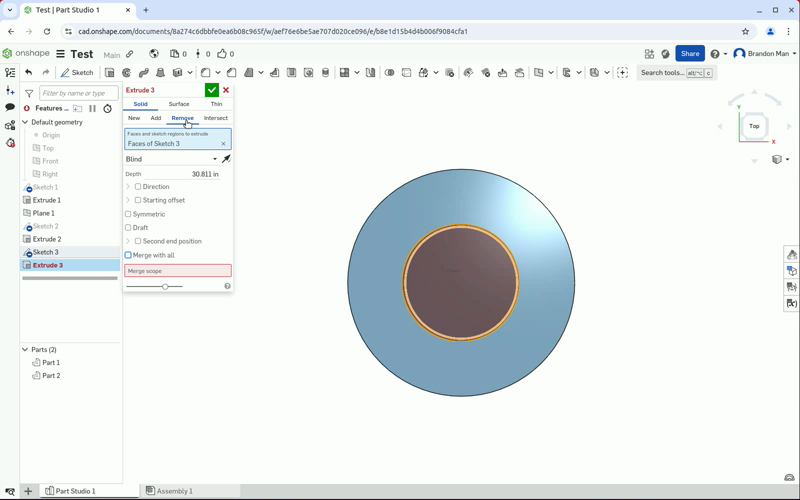
key(space)
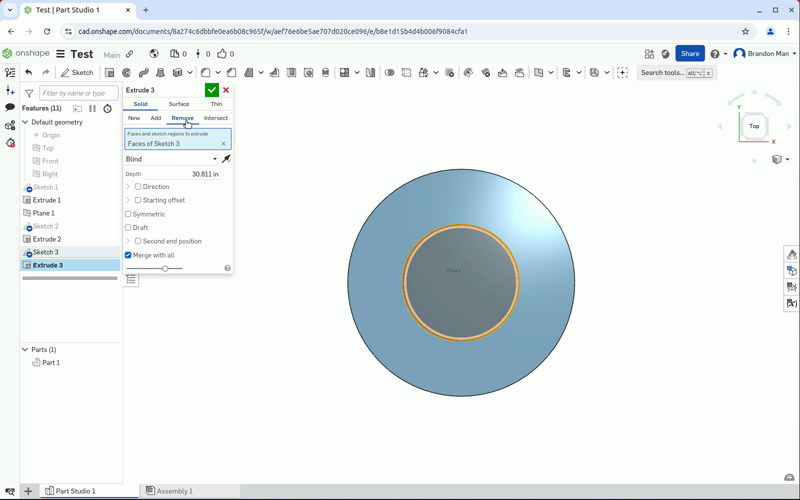
key(enter)
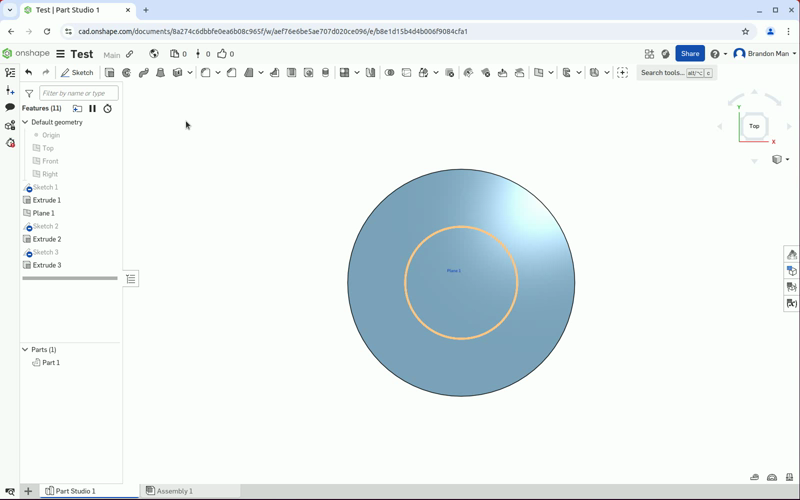
key(shift+h)
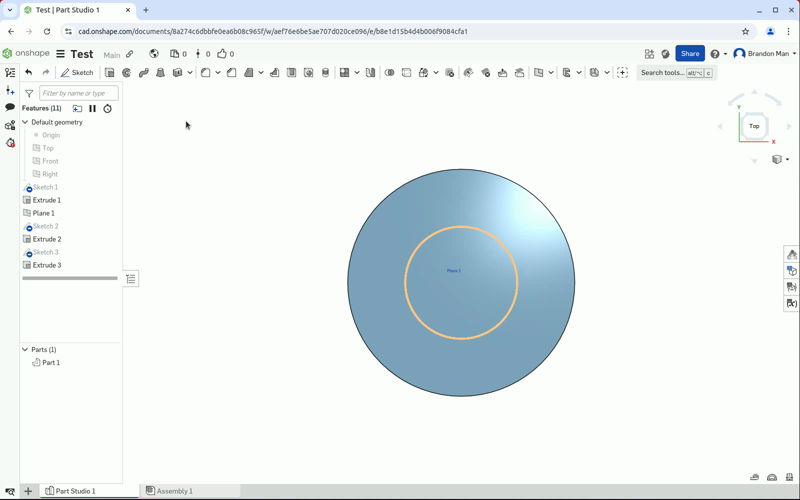
key(shift+h)
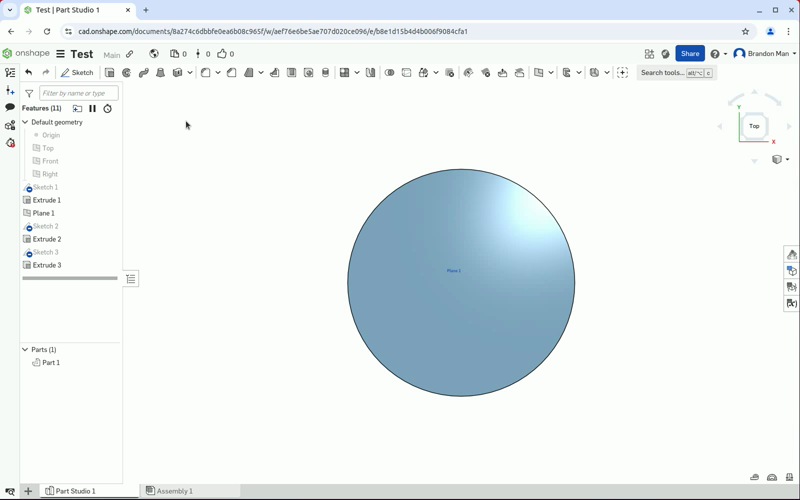
mouse_move(73, 189)
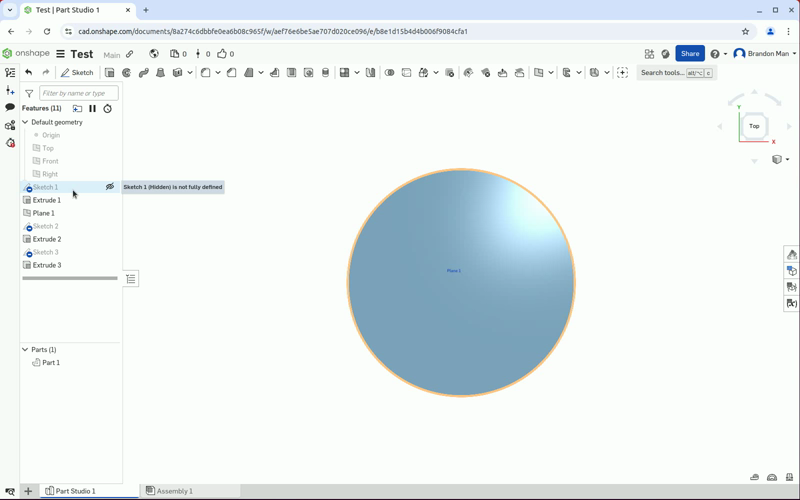
click(73, 189)
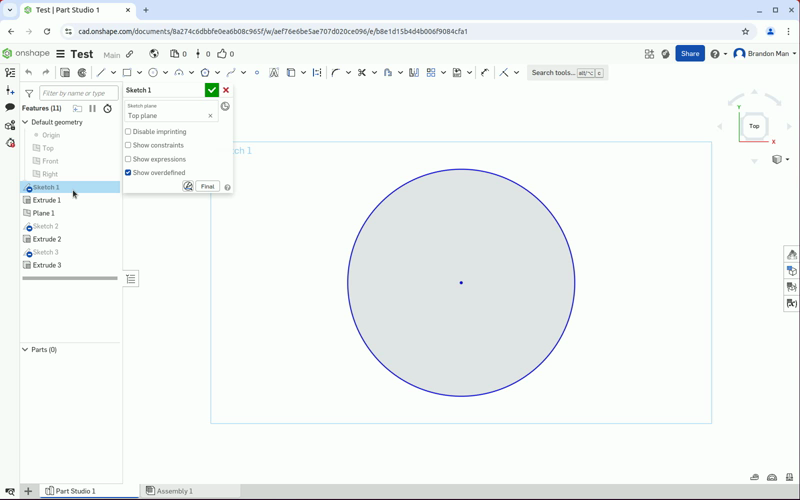
mouse_move(229, 92)
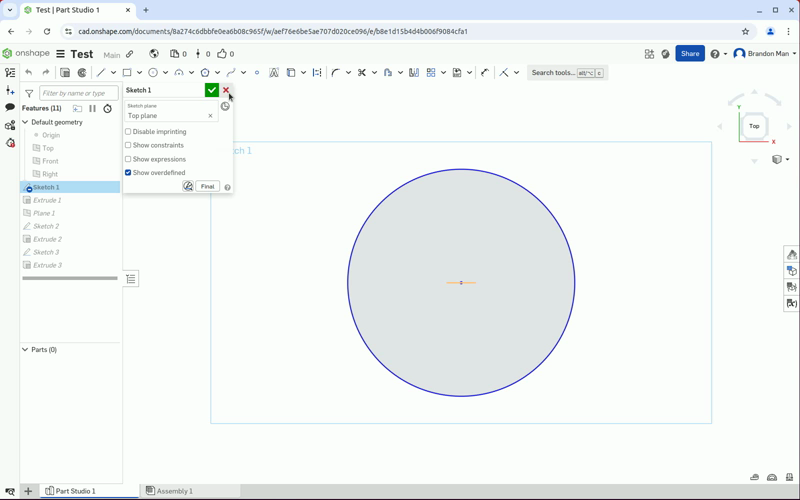
click(229, 92)
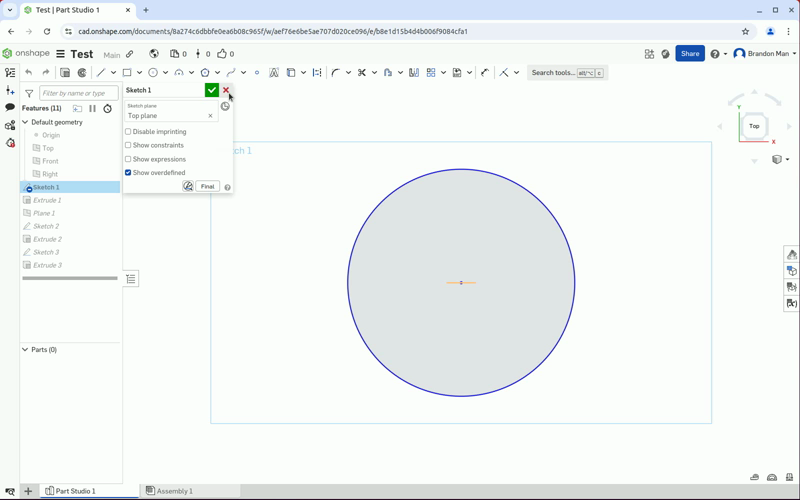
key(shift+s)
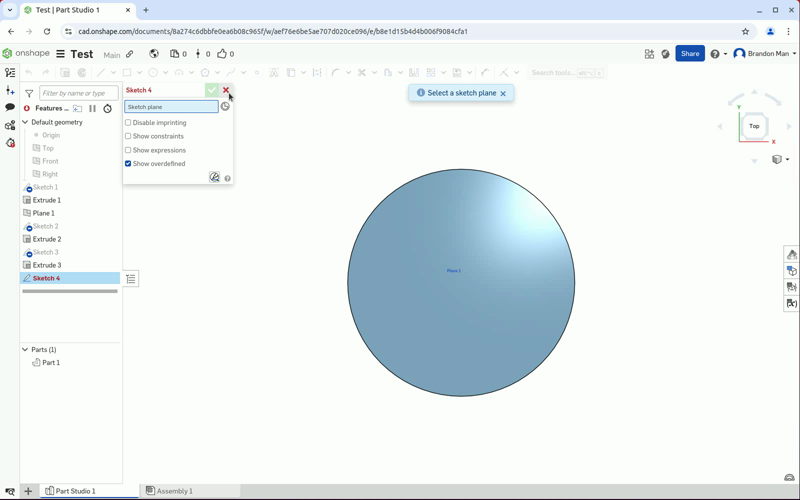
mouse_move(73, 215)
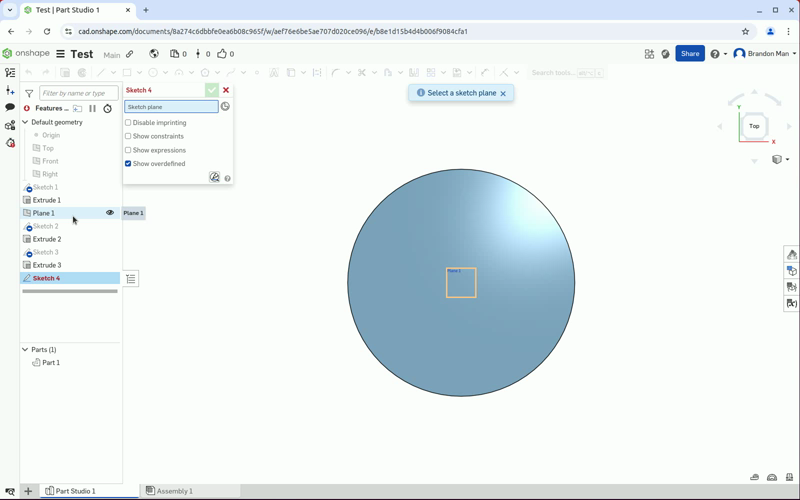
click(73, 215)
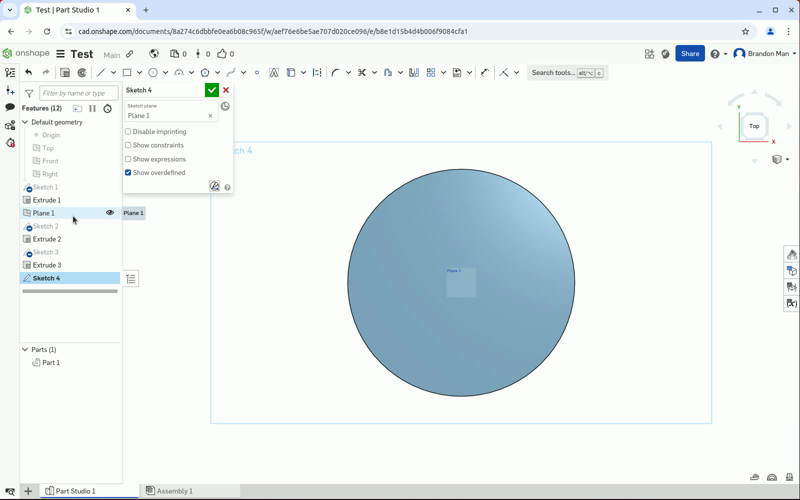
mouse_move(73, 352)
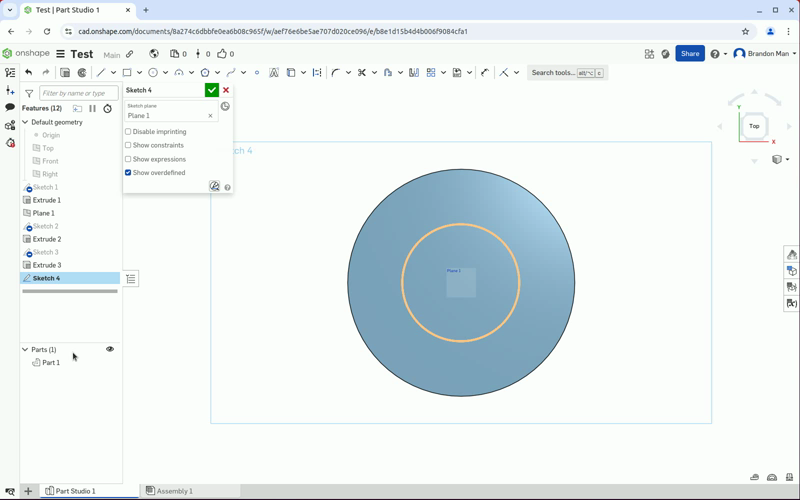
key(y)
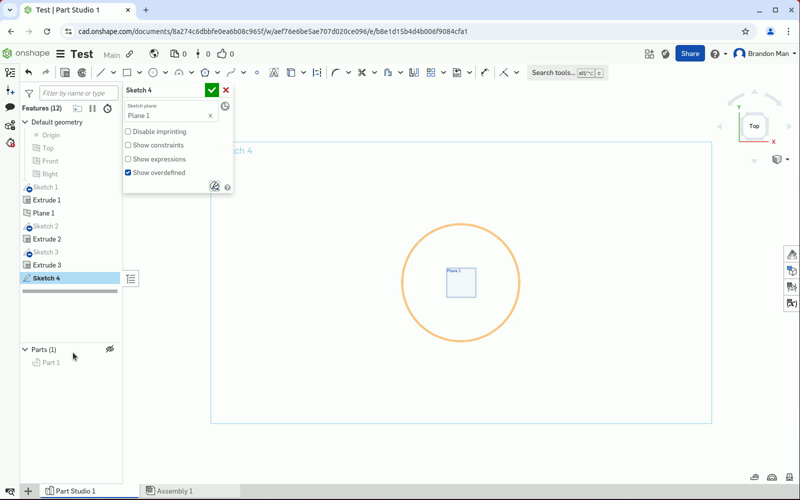
key(c)
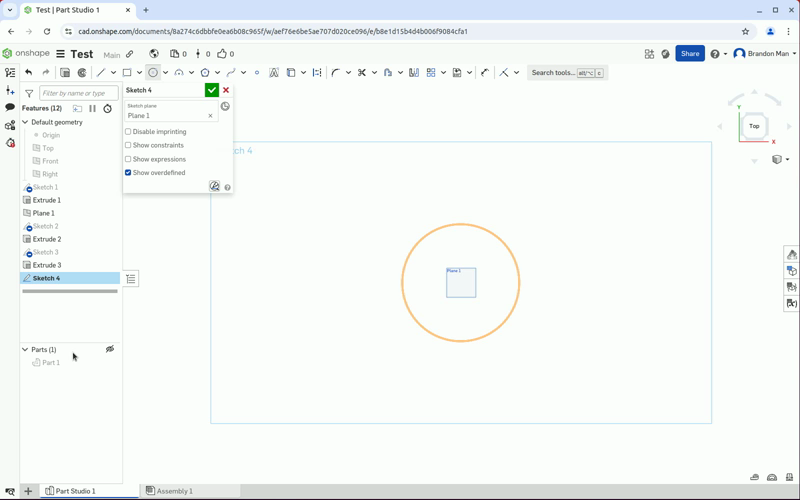
key_down(shift)
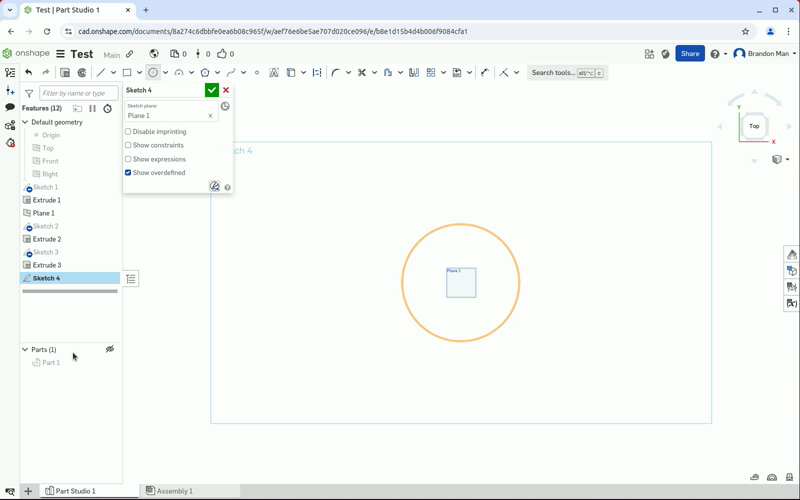
mouse_move(460, 282)
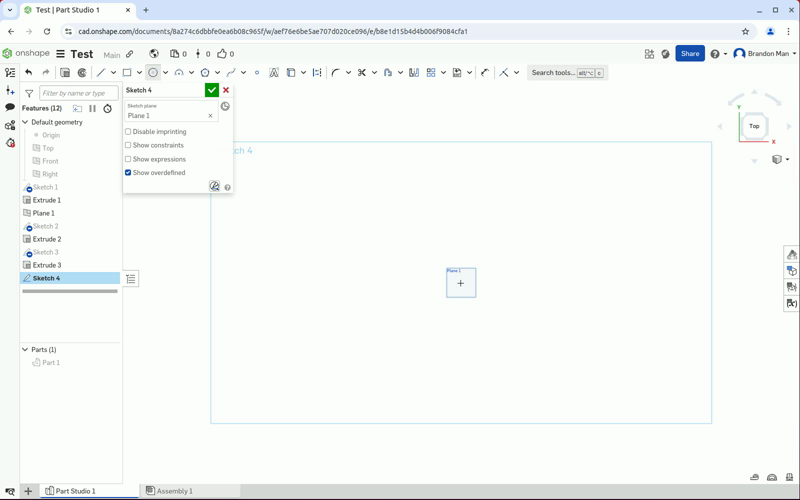
click(460, 282)
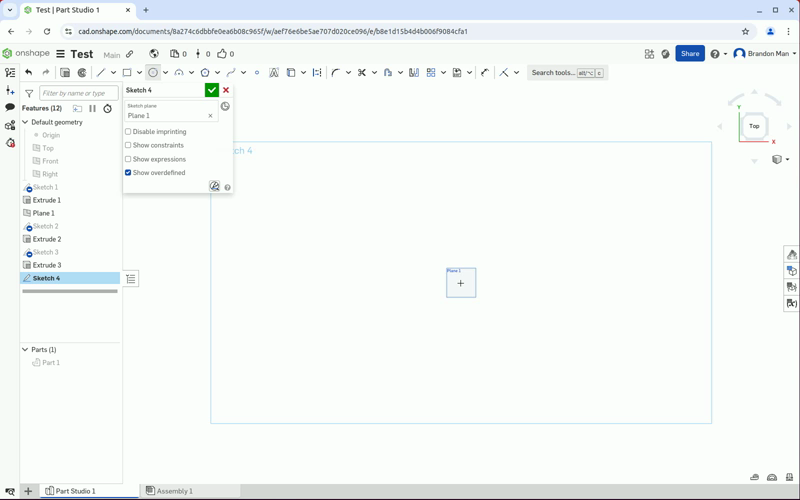
key_up(shift)
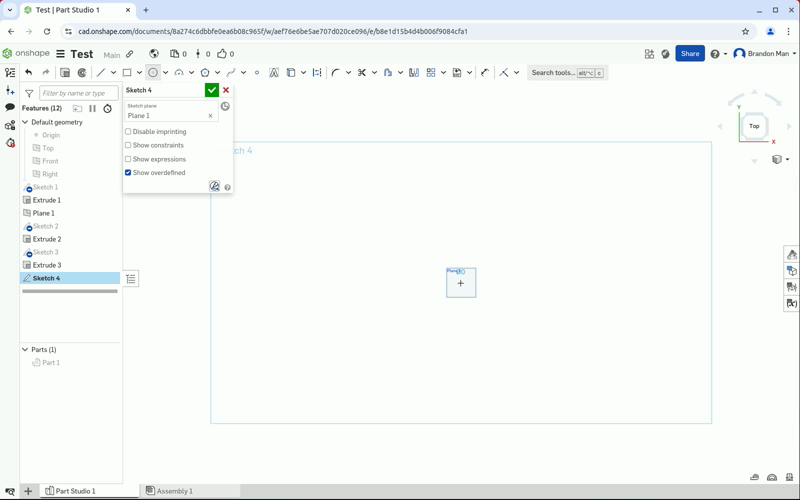
mouse_move(519, 282)
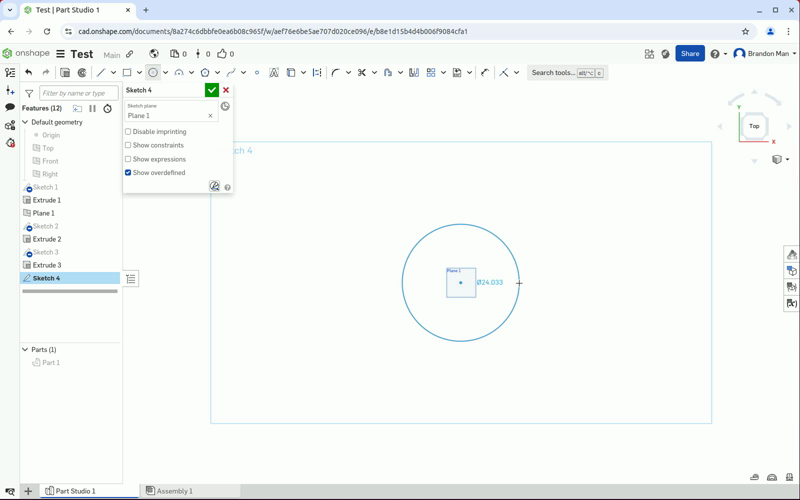
click(519, 282)
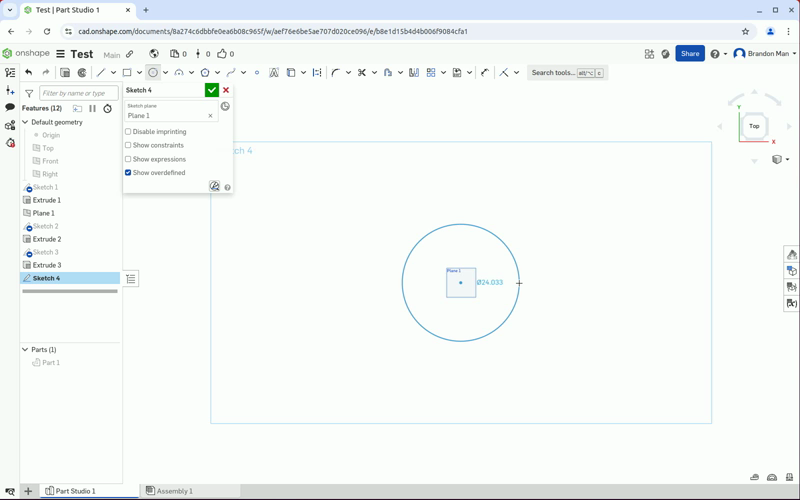
key(esc)
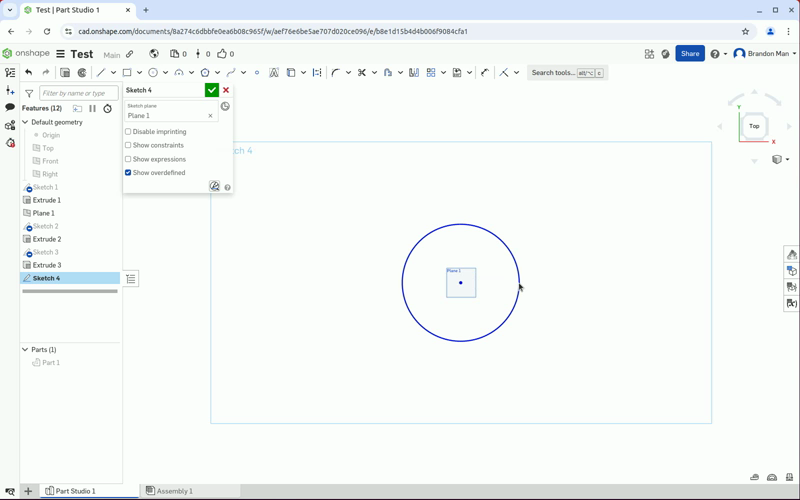
mouse_move(448, 323)
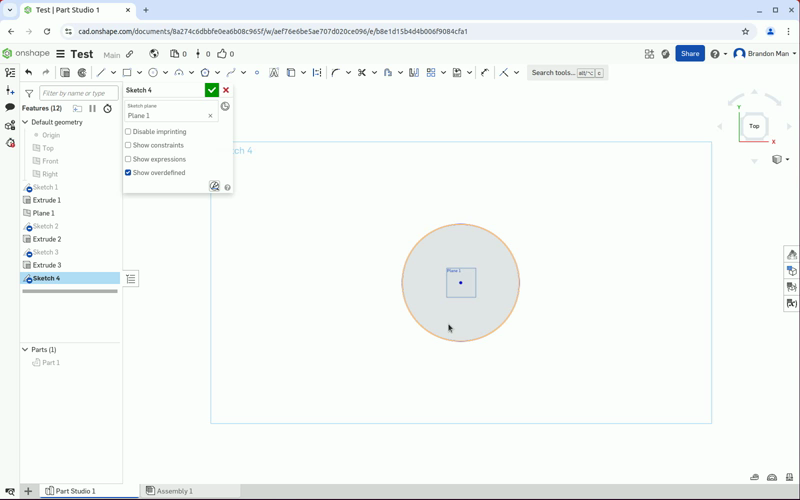
click(448, 323)
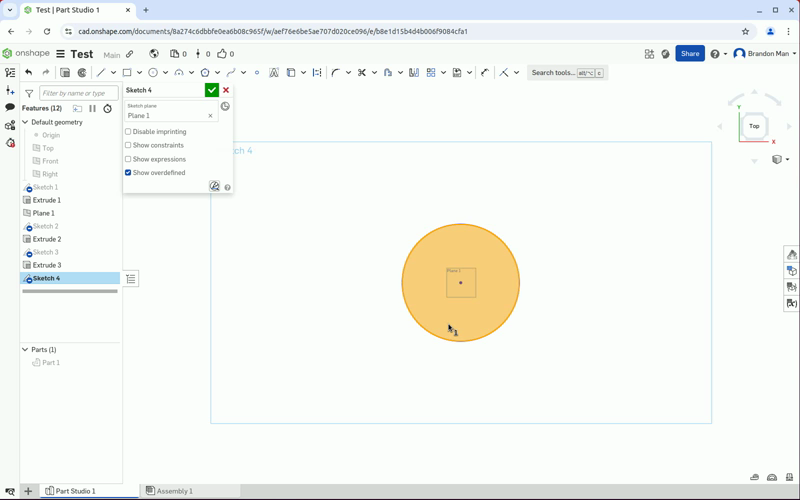
mouse_move(73, 352)
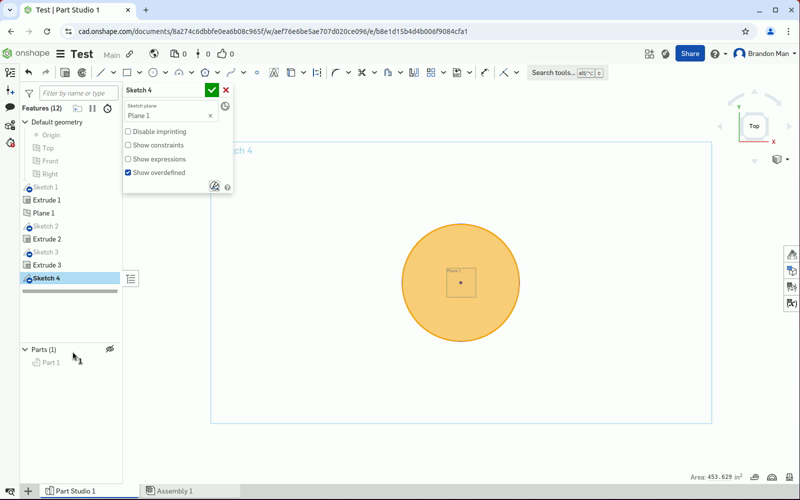
key(shift+y)
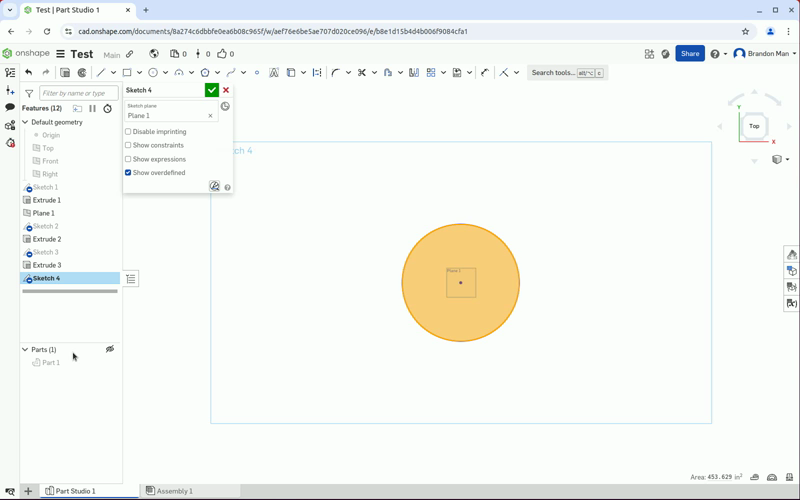
key(shift+e)
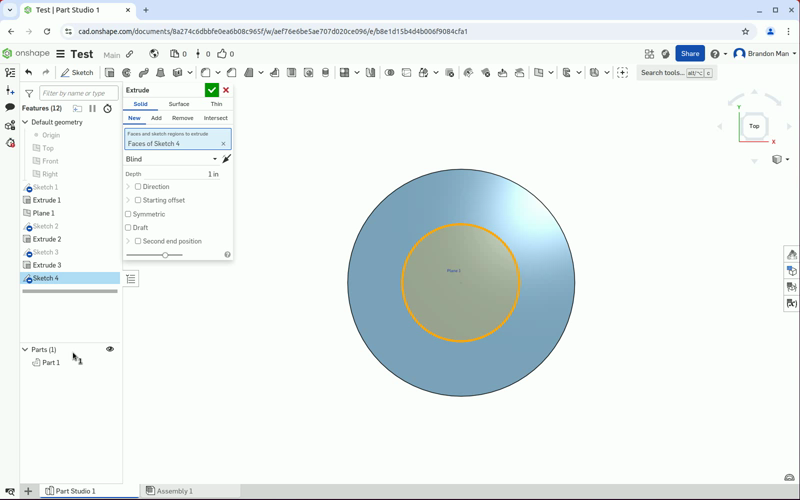
mouse_move(143, 106)
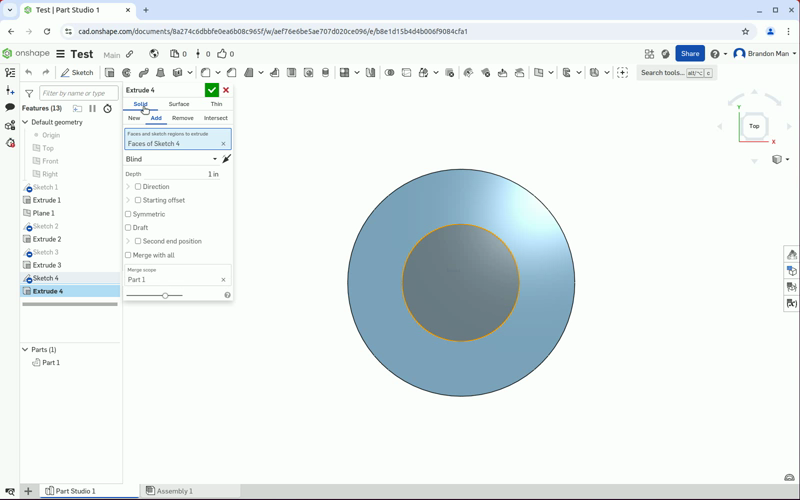
click(143, 106)
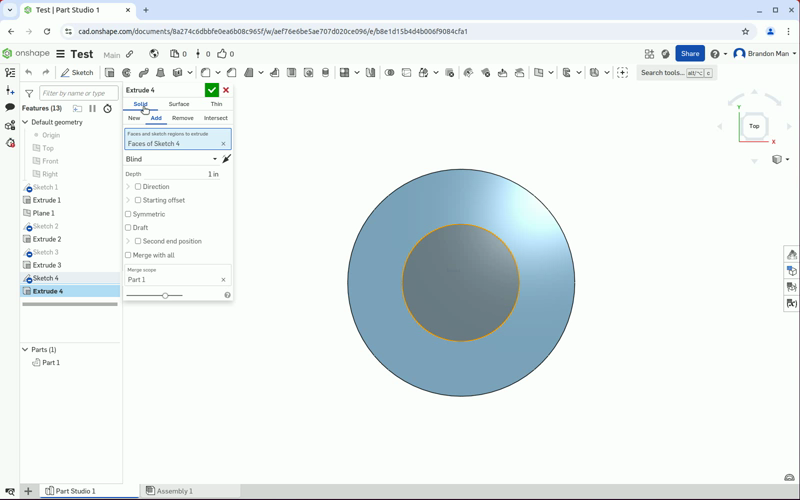
mouse_move(186, 120)
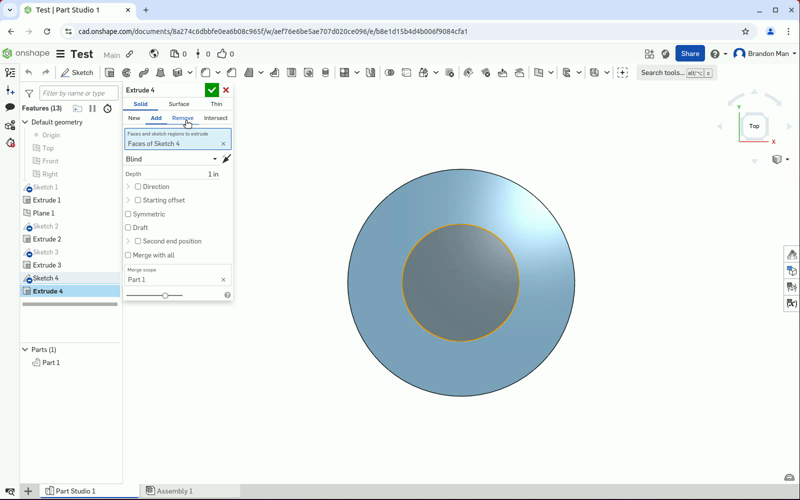
click(186, 120)
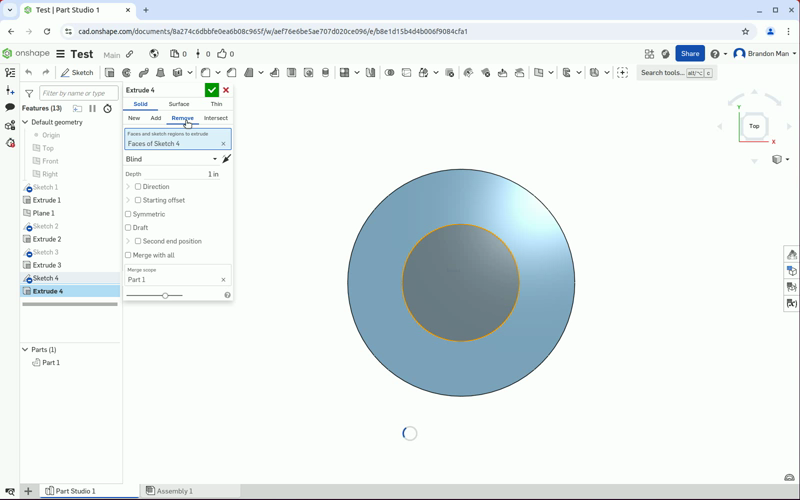
key(tab, 4)
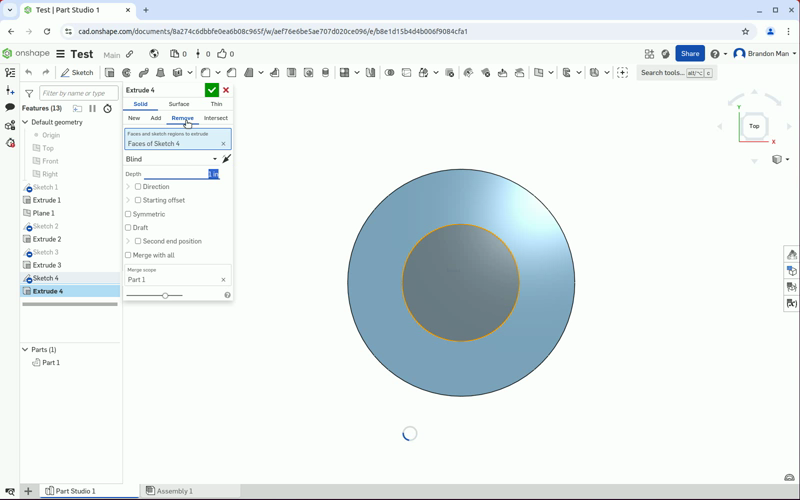
text(30.811)
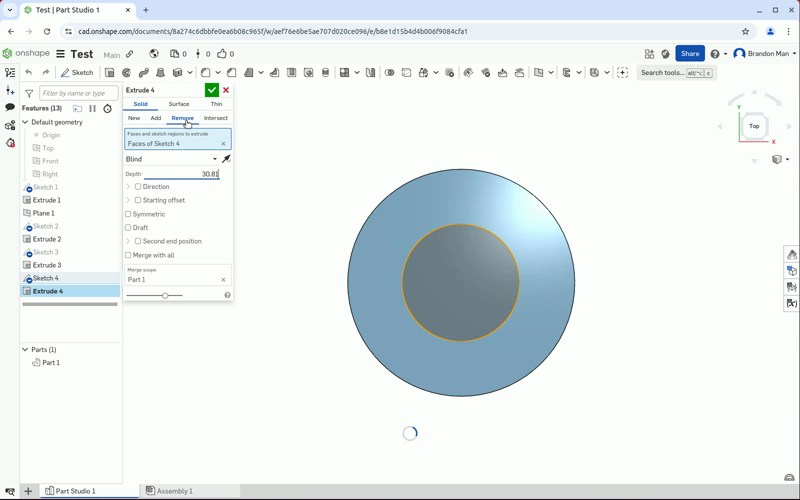
key(tab, 6)
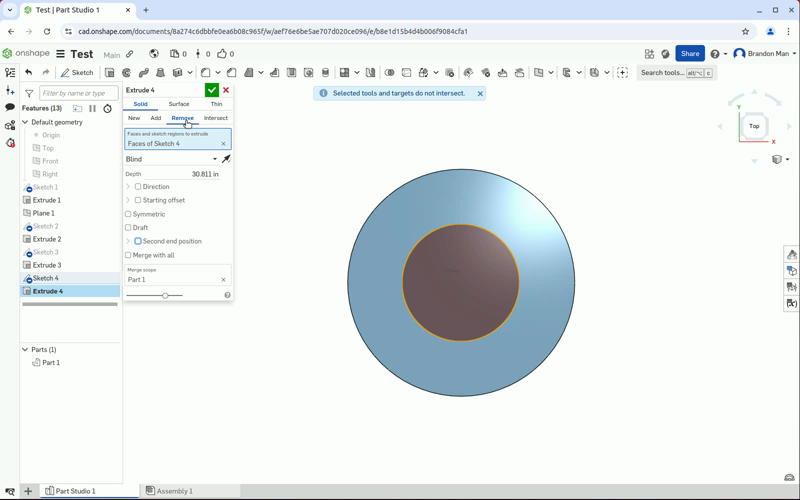
key(space)
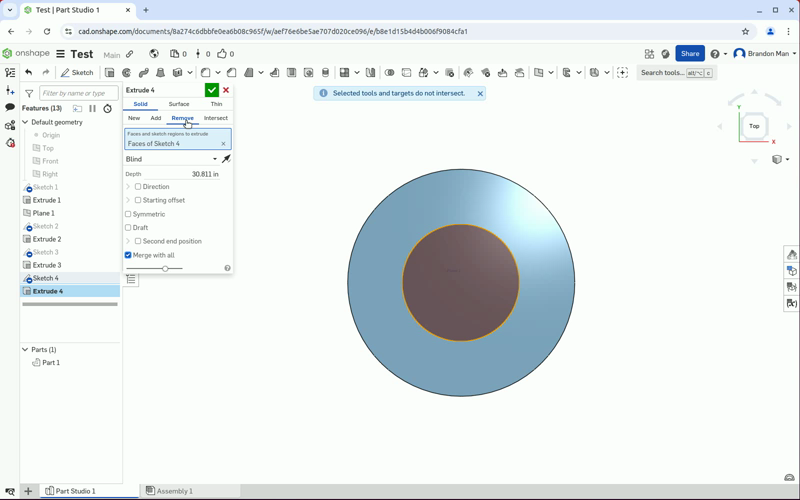
key(enter)
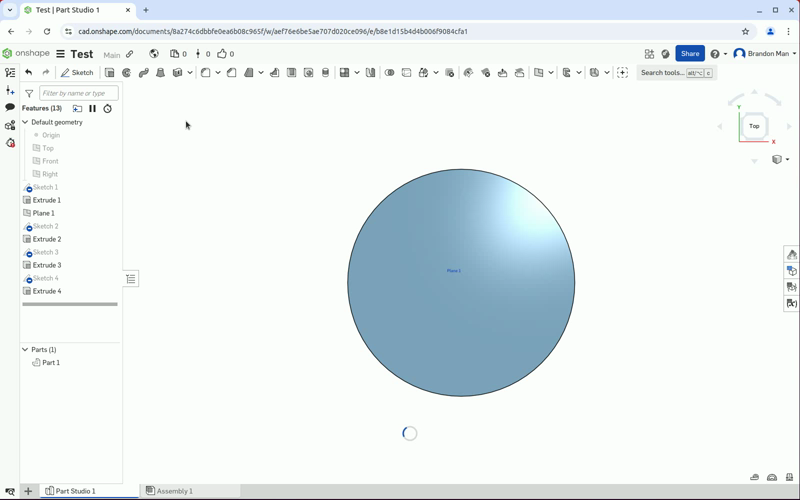
key(shift+h)
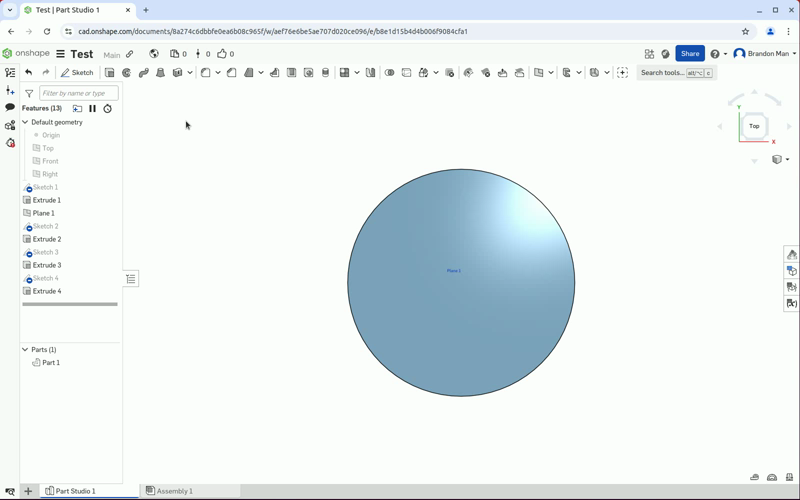
key(shift+h)
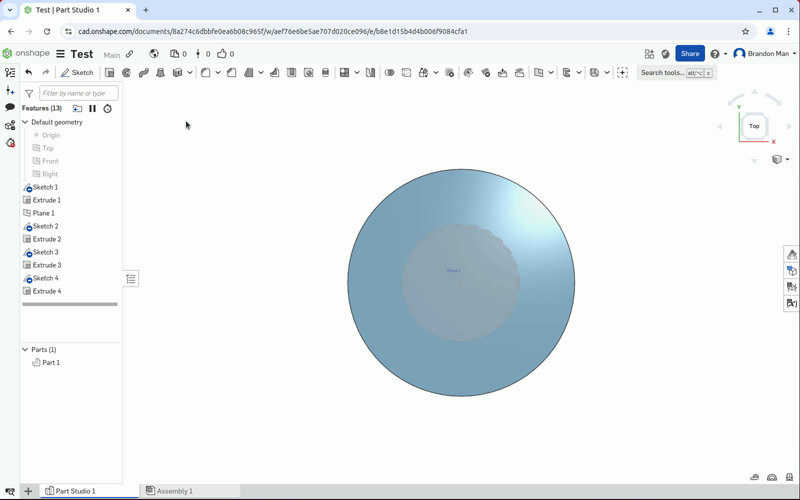
key(shift+7)
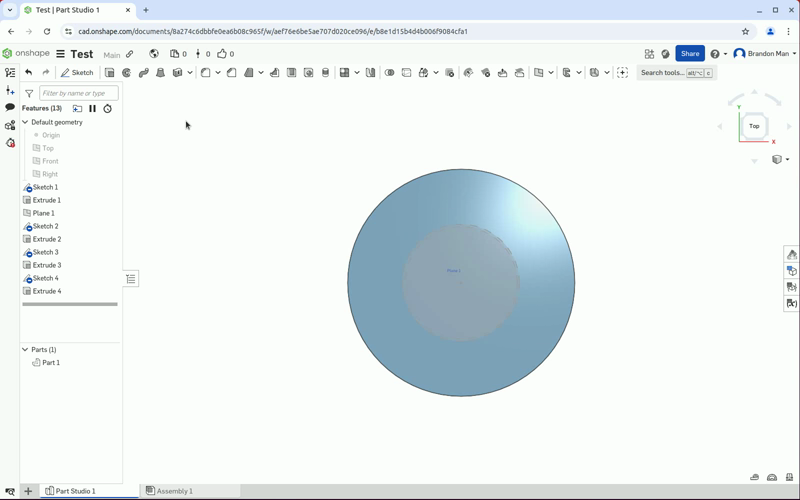
key(up, 3)
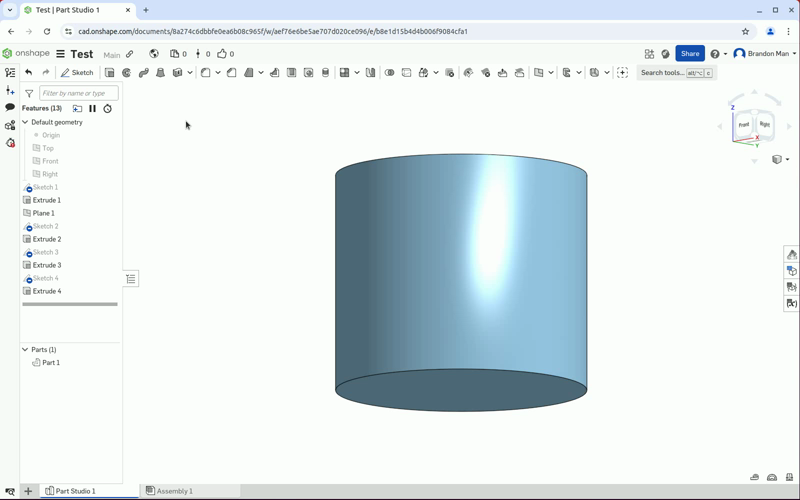
key(left, 3)
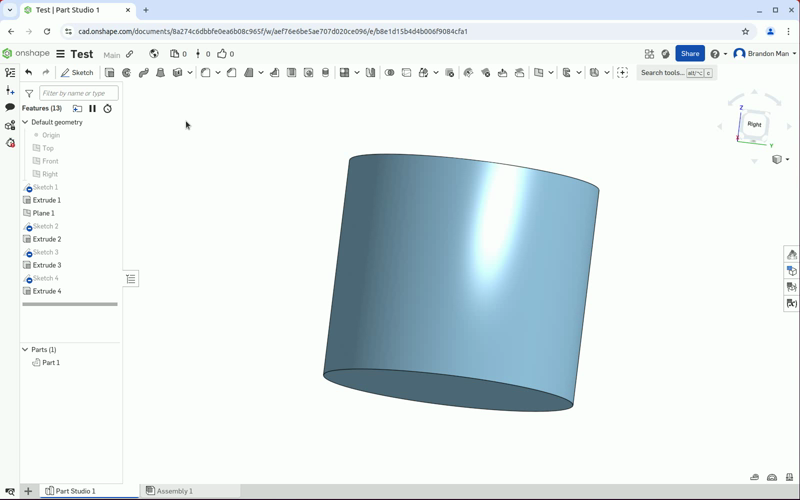
key(right, 3)
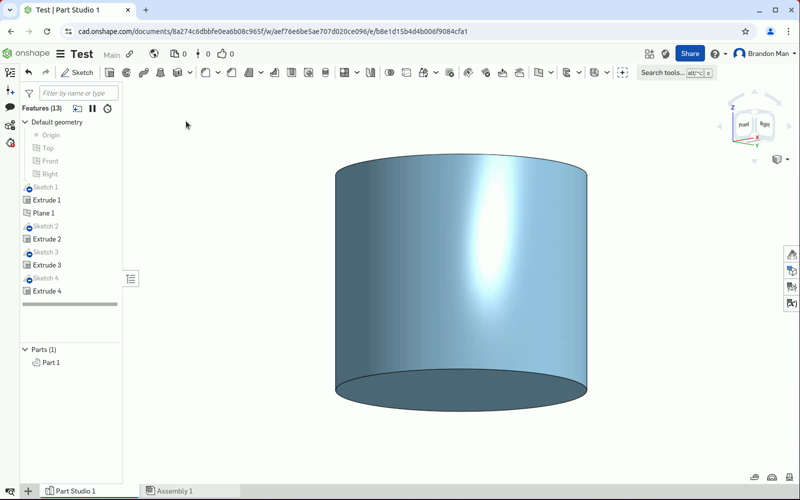
key(down, 3)
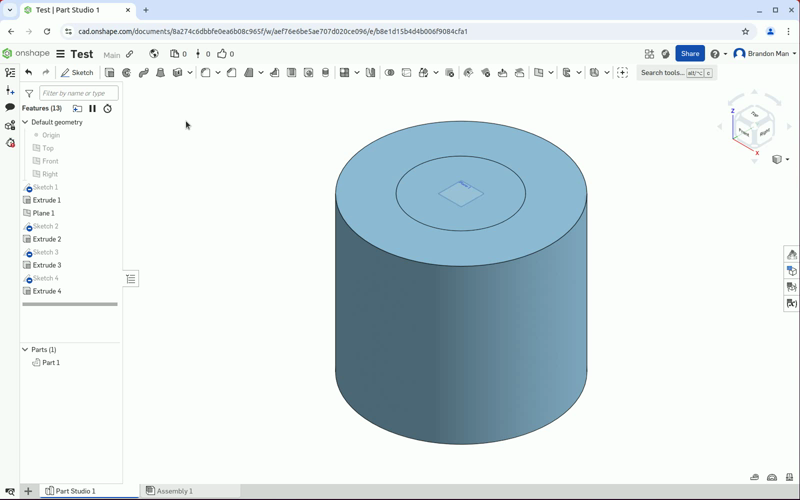
mouse_move(73, 189)
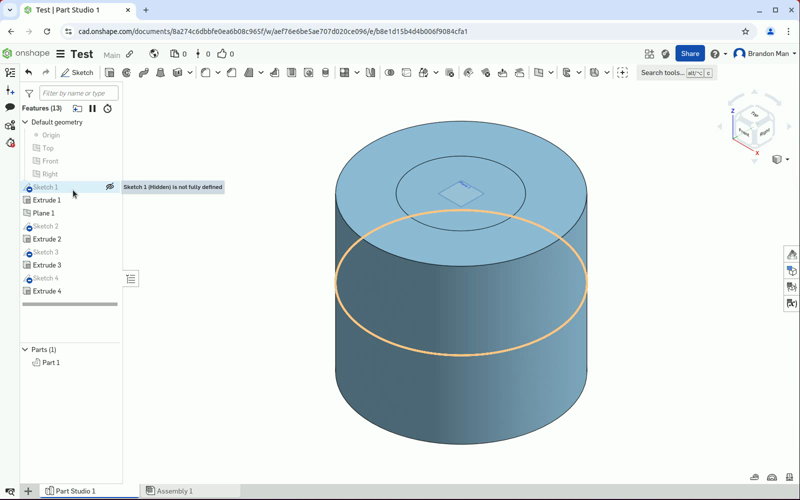
click(73, 189)